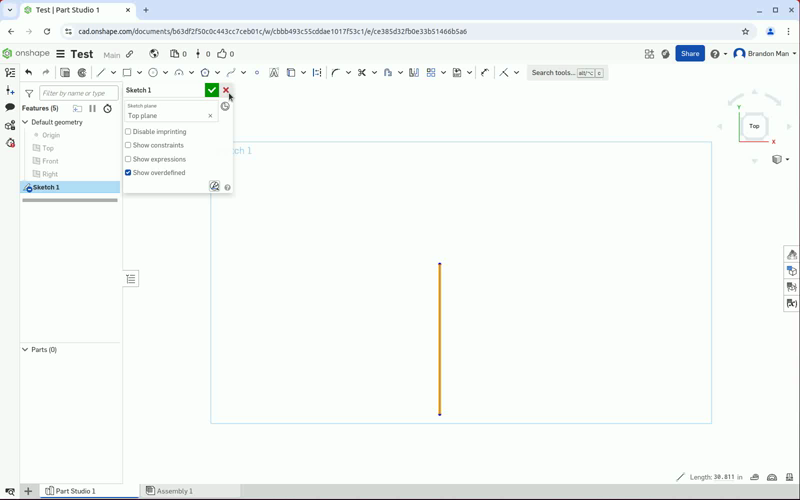
key(shift+h)
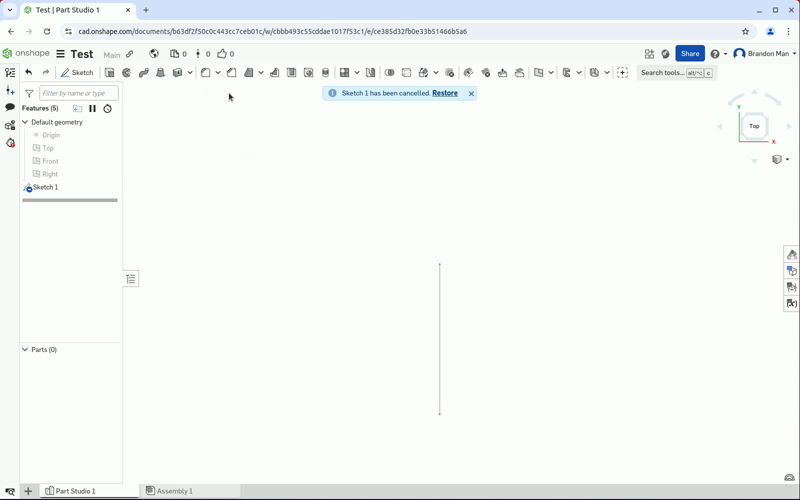
key(shift+s)
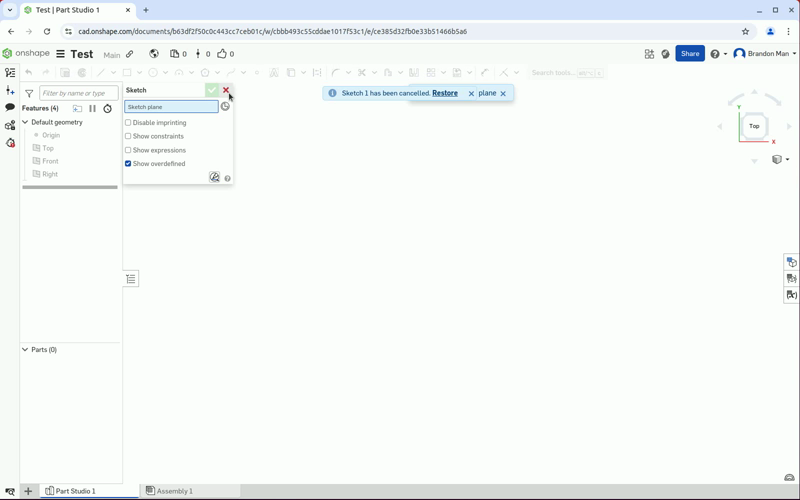
mouse_move(73, 150)
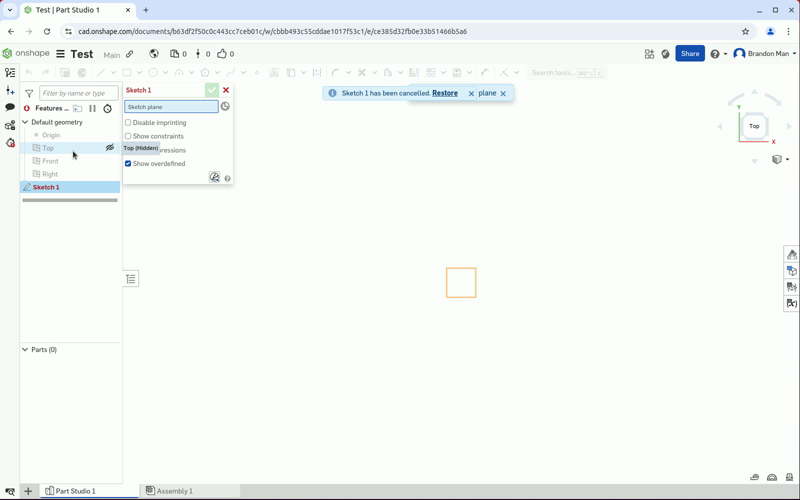
click(73, 150)
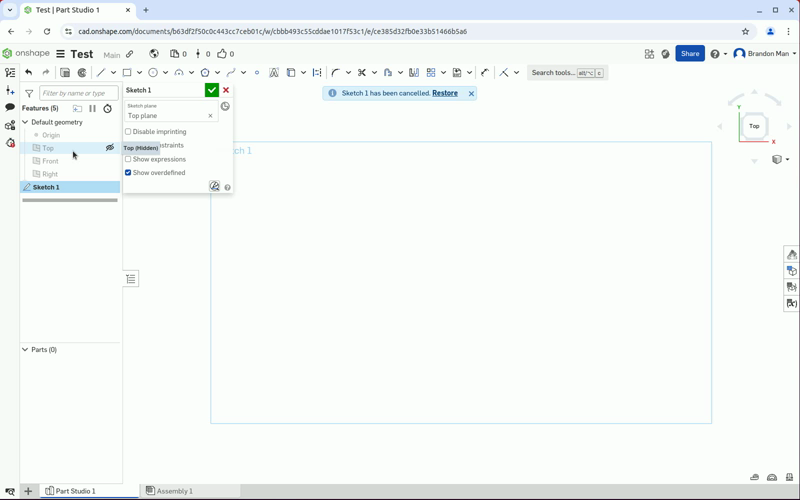
mouse_move(73, 352)
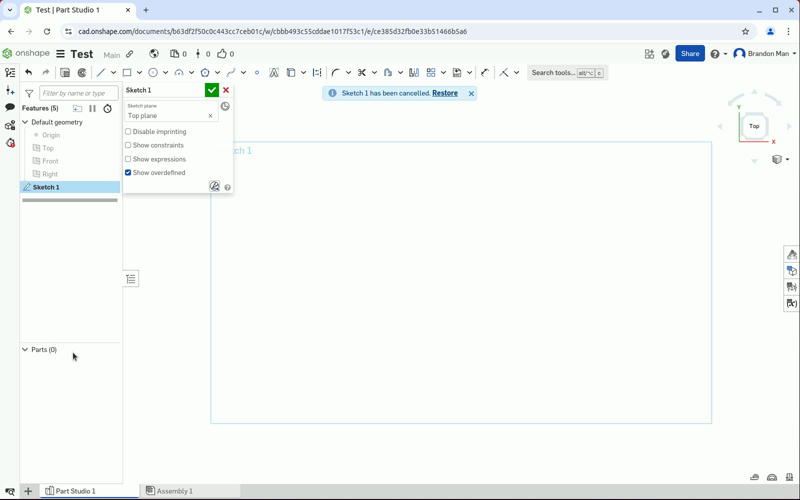
key(y)
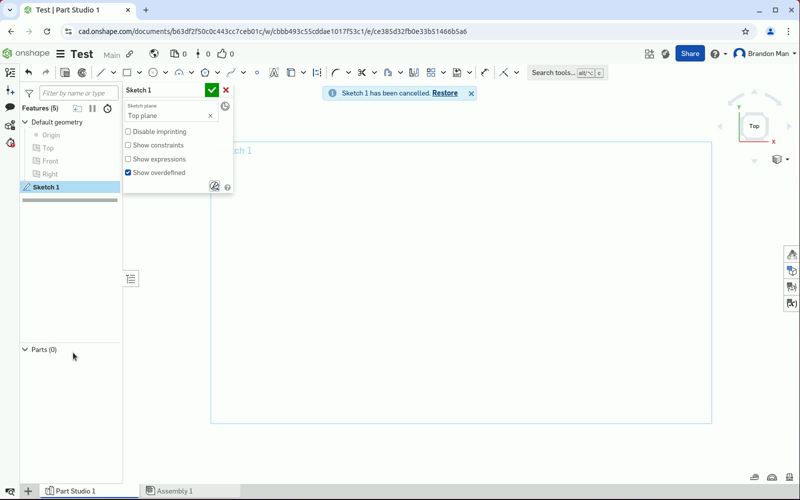
key(l)
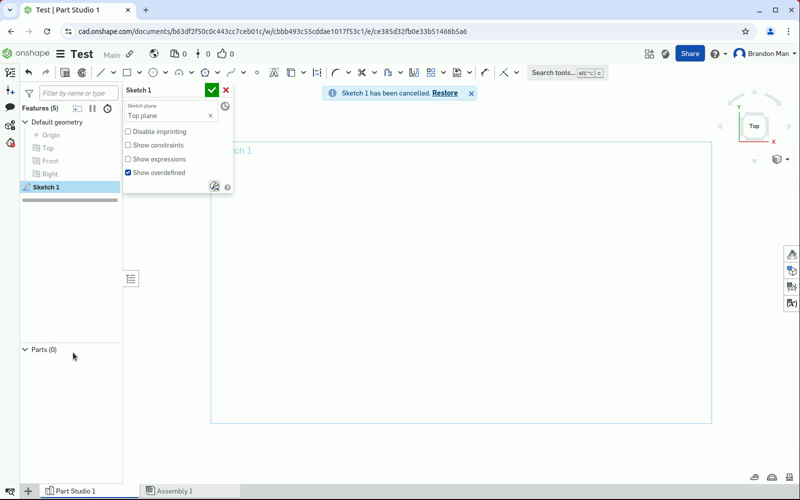
key_down(shift)
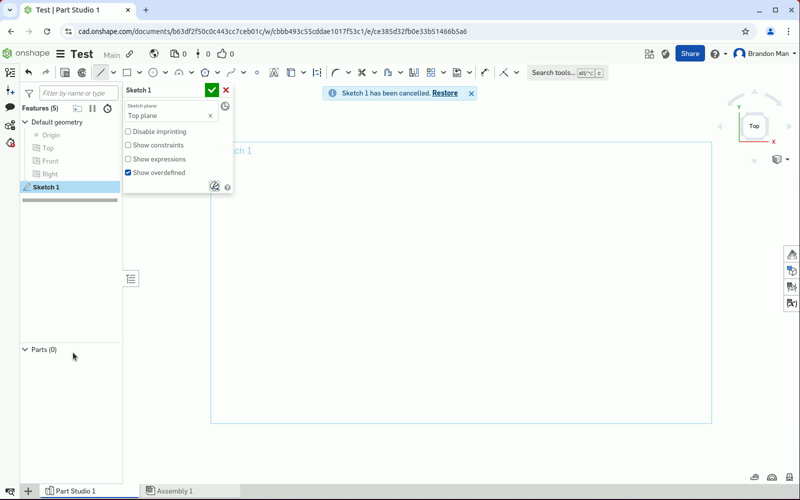
mouse_move(351, 228)
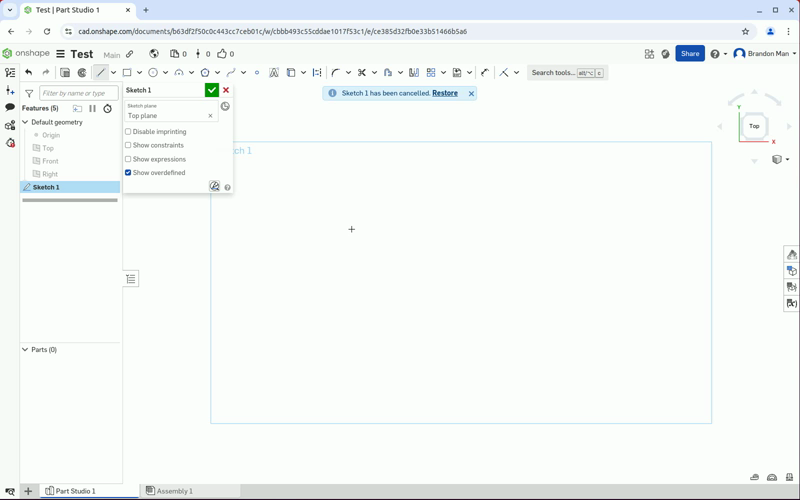
click(351, 228)
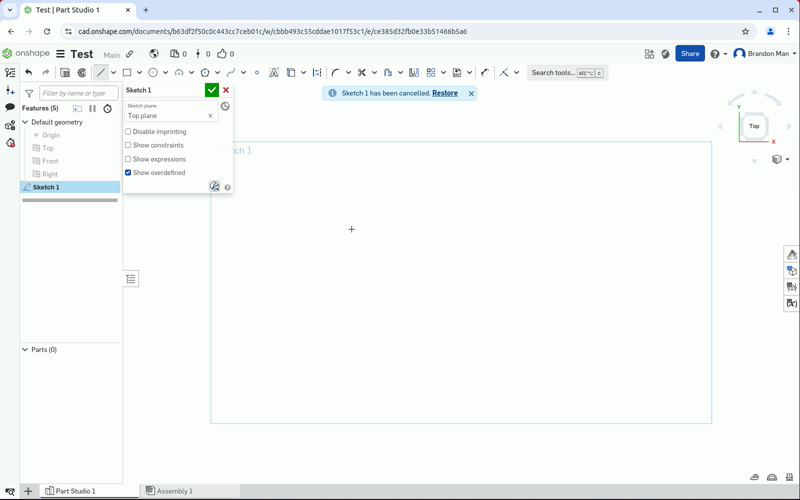
key_up(shift)
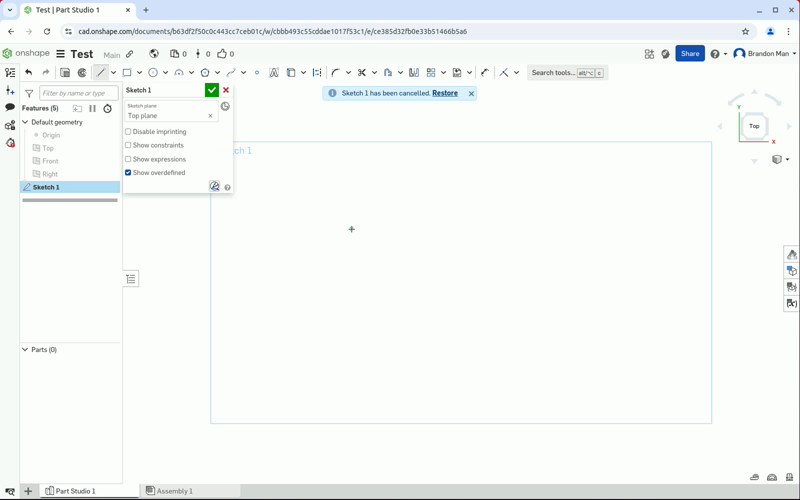
key_down(shift)
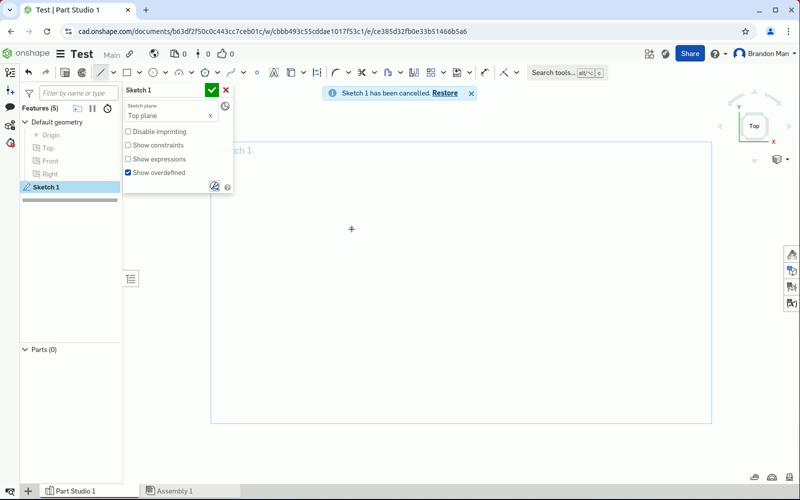
mouse_move(568, 228)
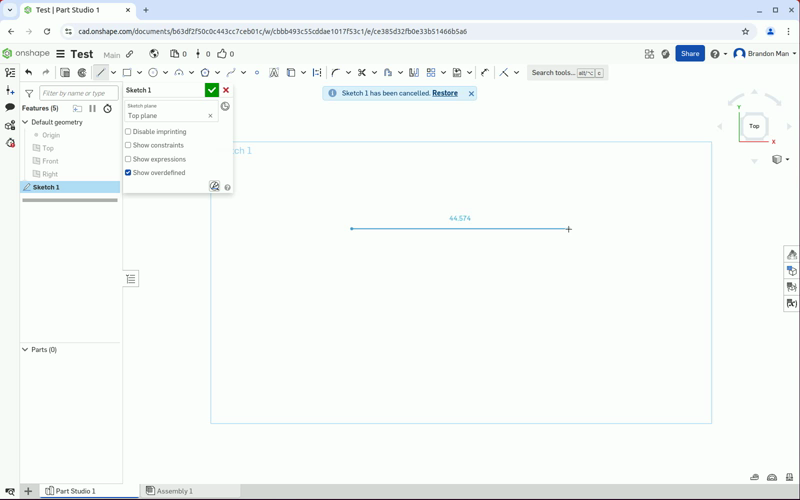
click(568, 228)
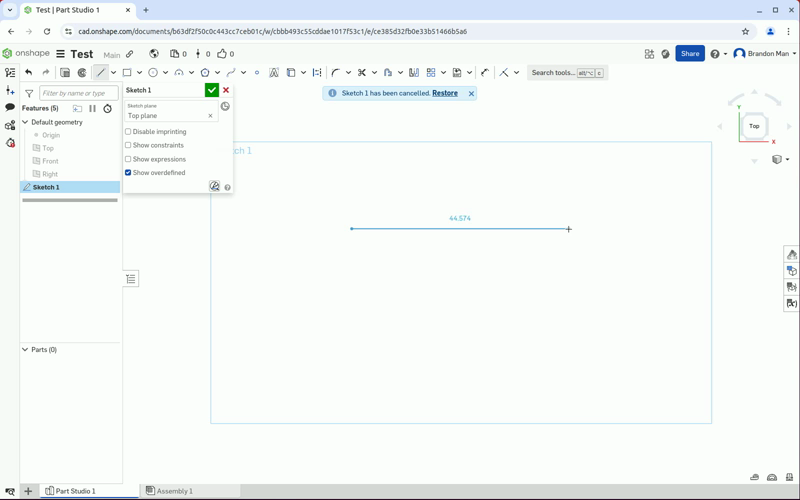
key_up(shift)
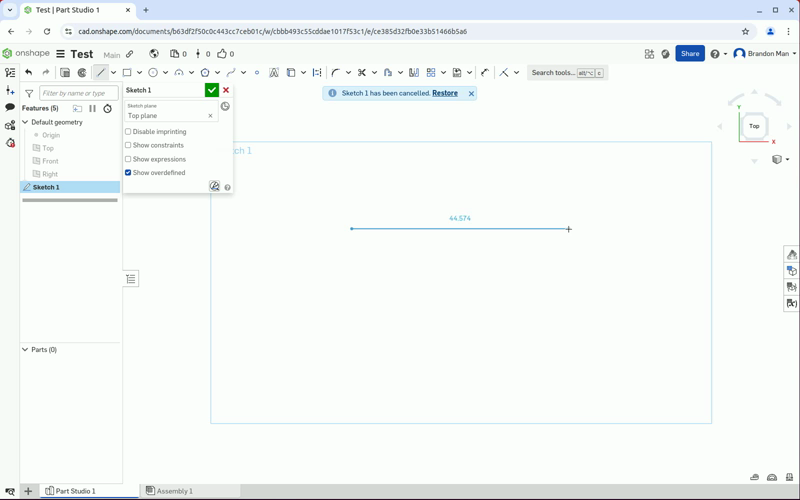
key_down(shift)
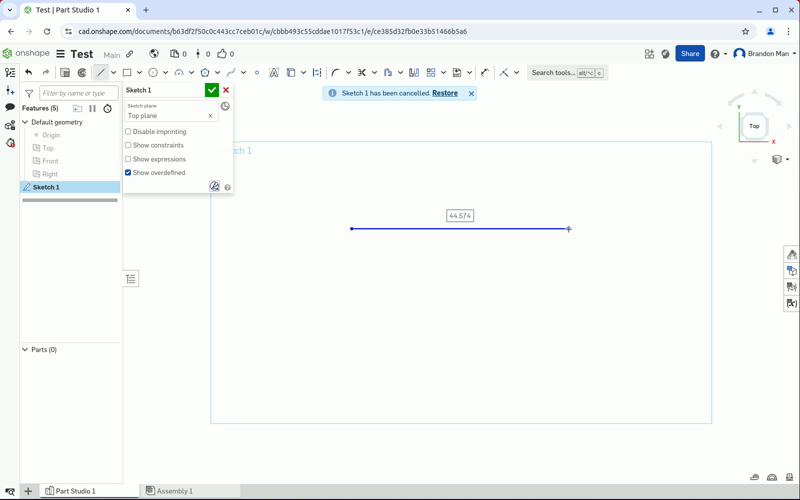
mouse_move(589, 228)
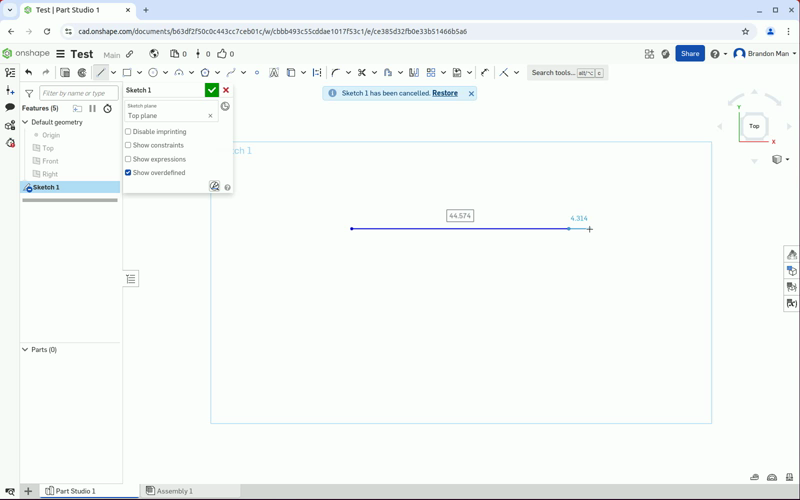
mouse_move(568, 176)
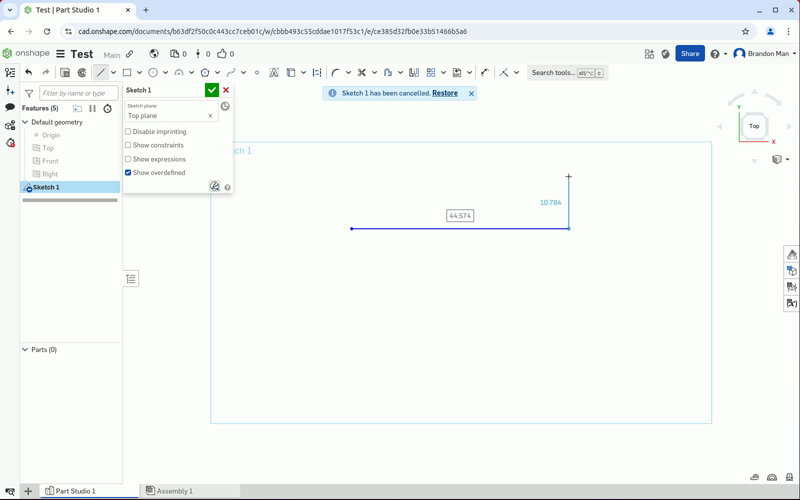
click(568, 176)
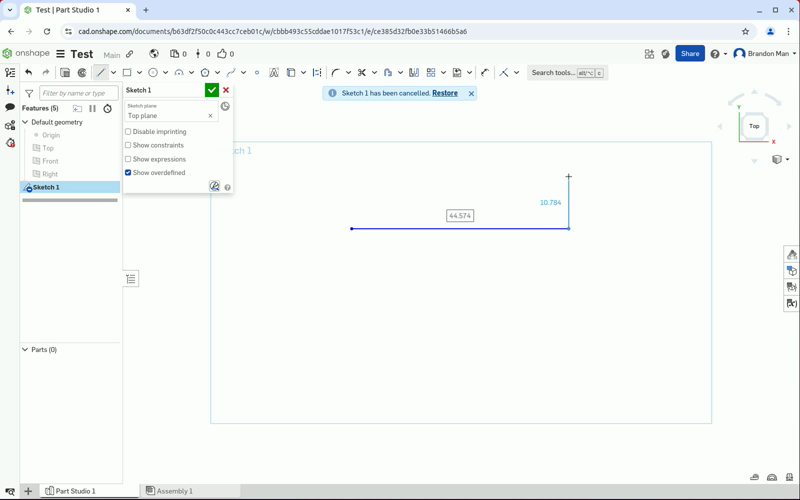
key_up(shift)
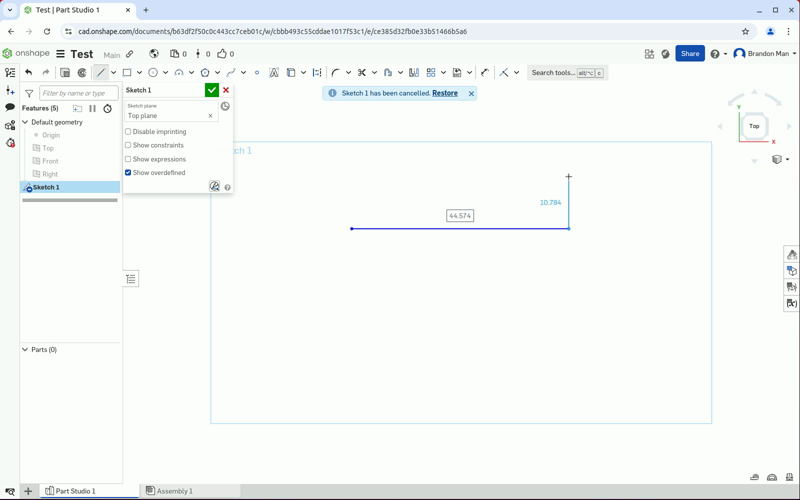
key_down(shift)
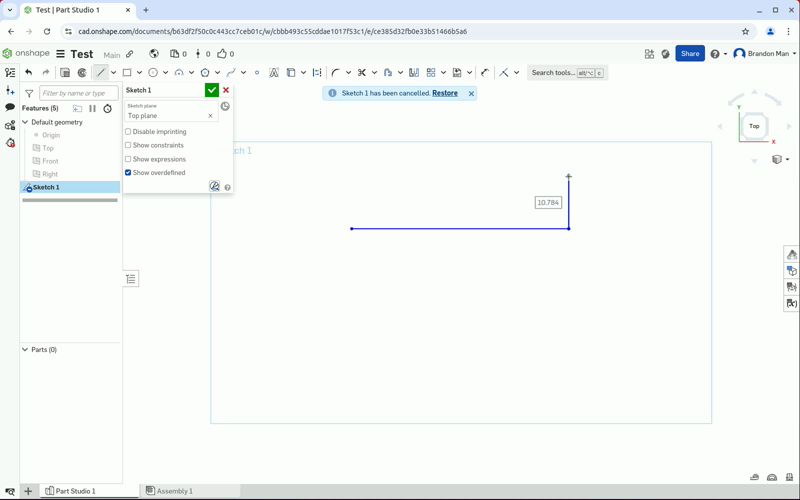
mouse_move(351, 176)
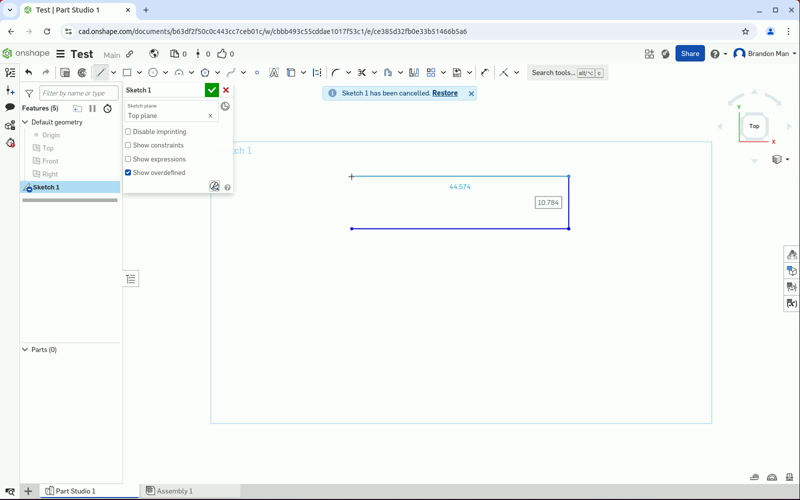
click(351, 176)
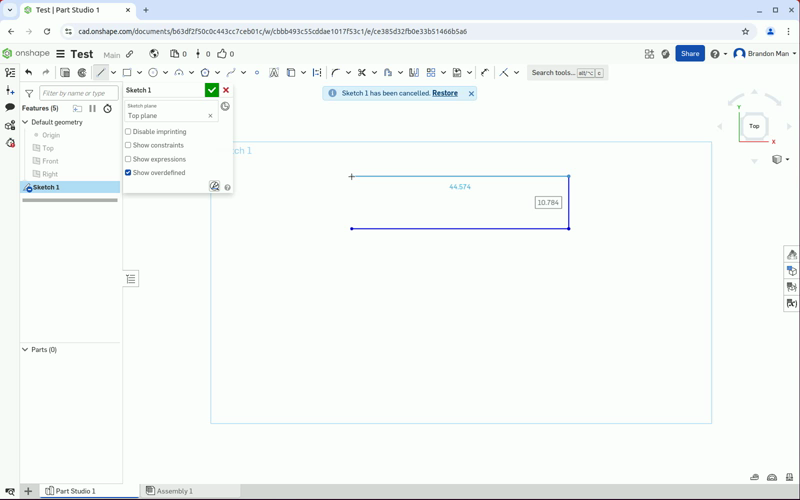
key_up(shift)
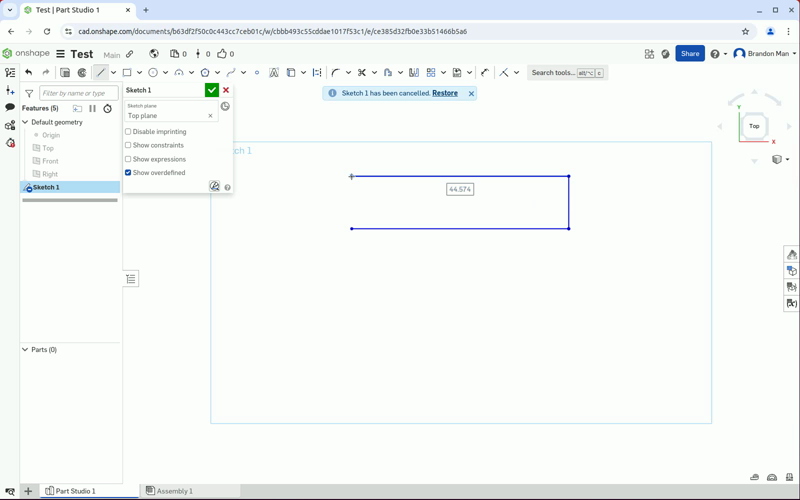
mouse_move(381, 176)
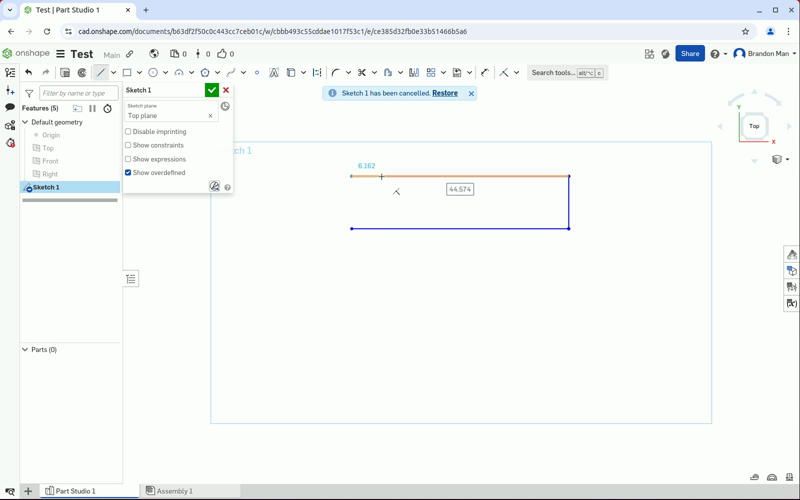
key_down(shift)
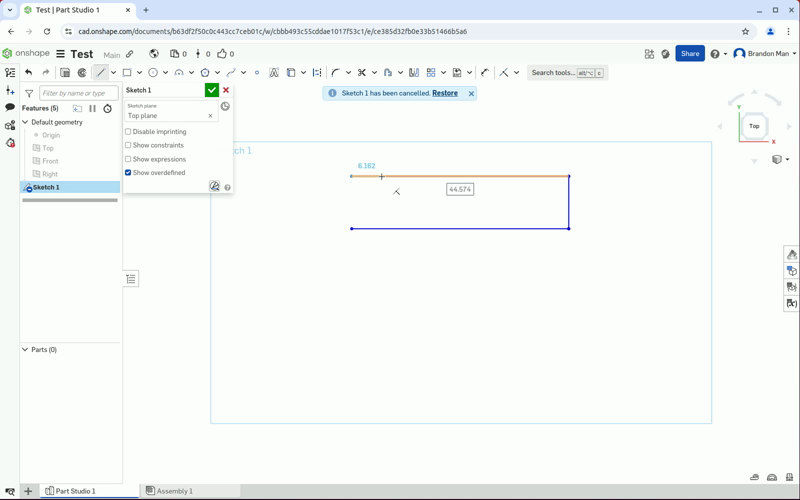
mouse_move(351, 228)
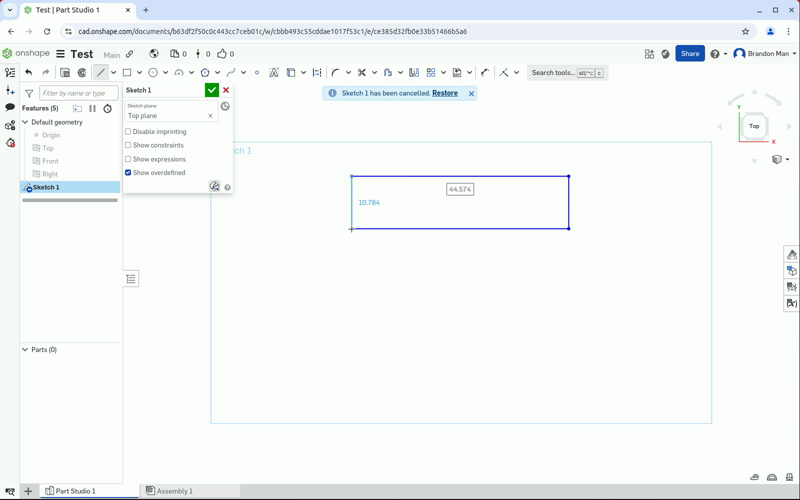
key_up(shift)
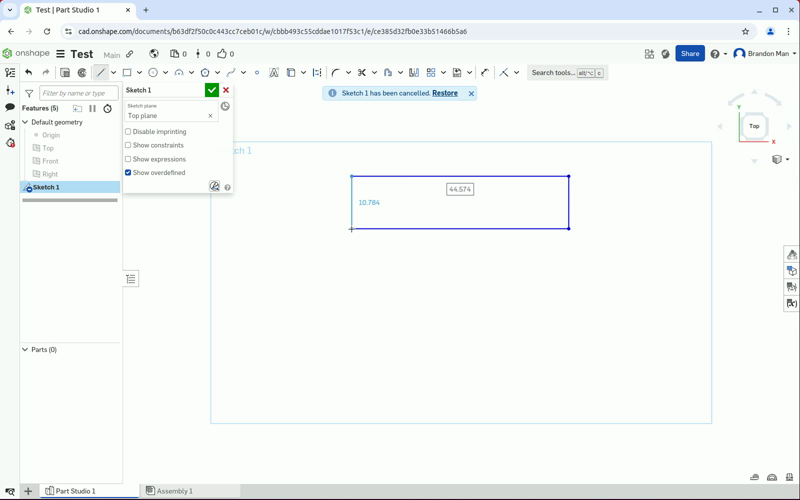
click(351, 228)
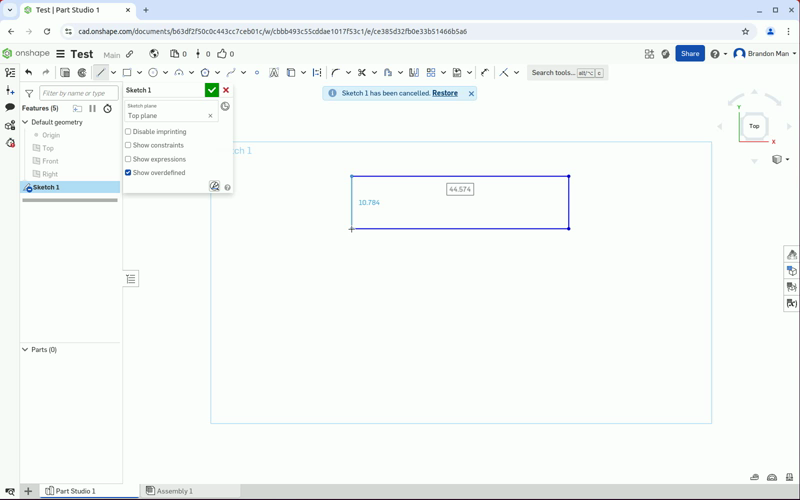
key(esc)
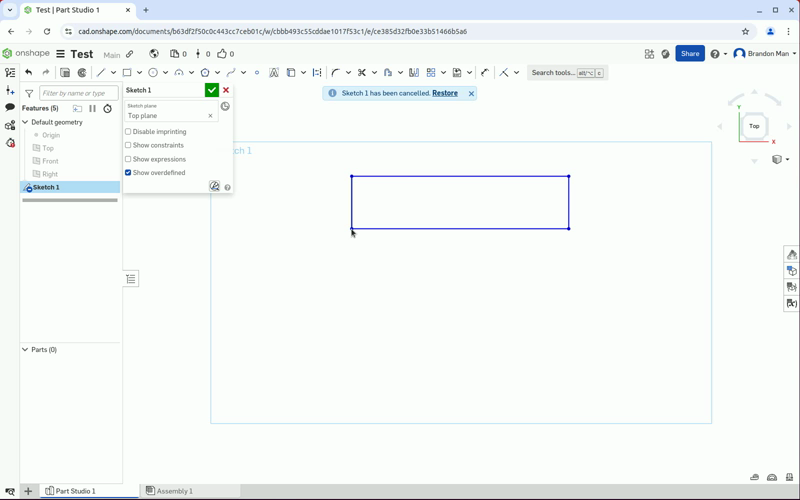
mouse_move(409, 210)
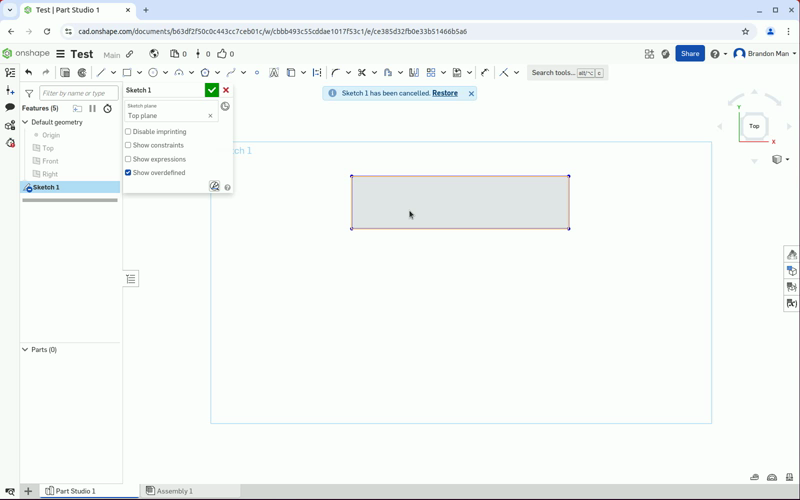
click(409, 210)
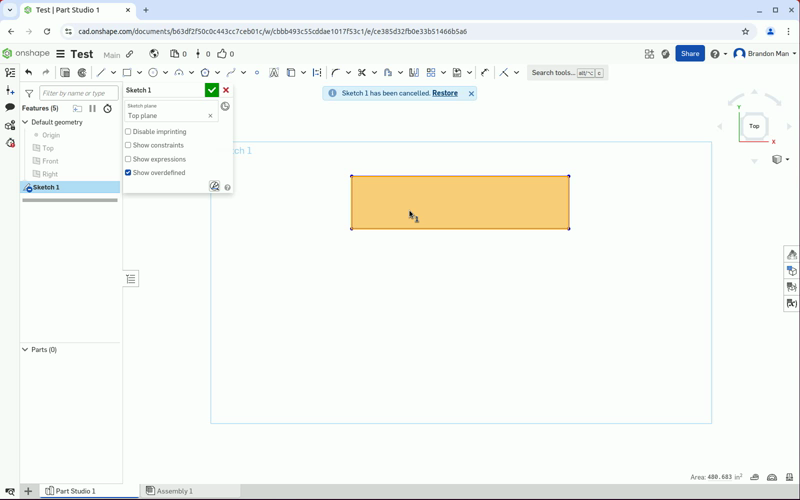
mouse_move(73, 352)
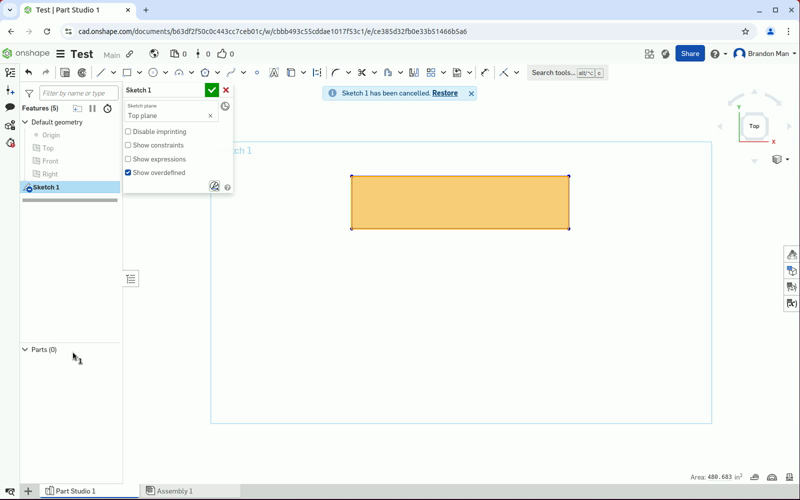
key(shift+y)
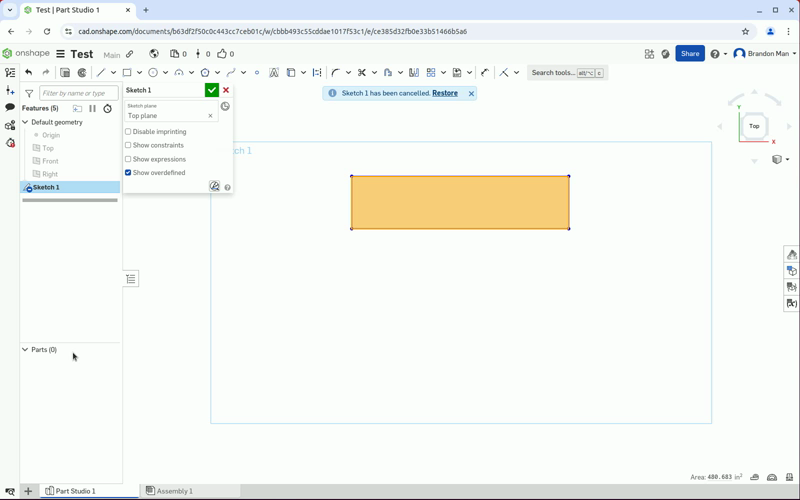
key(shift+e)
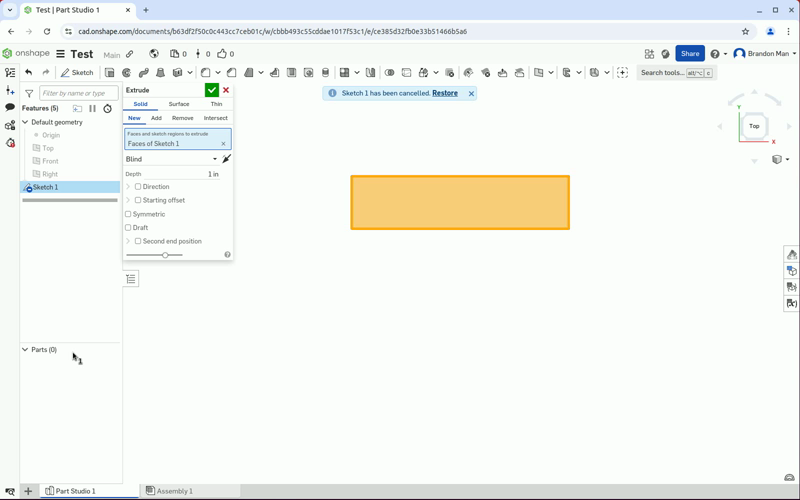
mouse_move(143, 106)
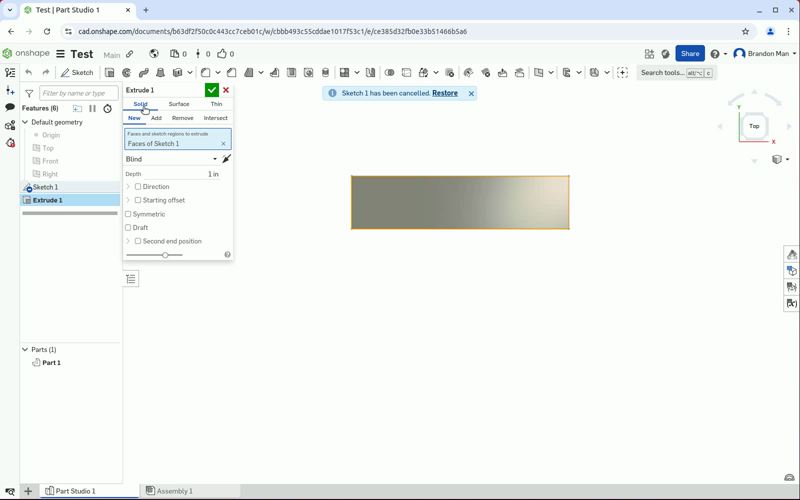
click(143, 106)
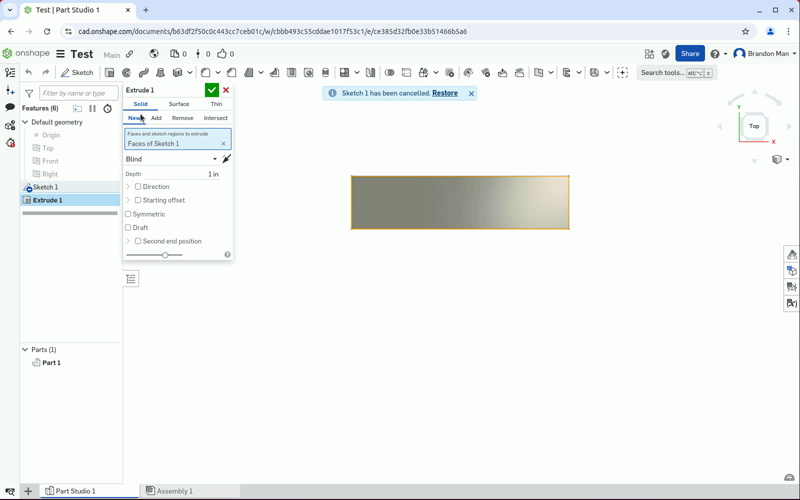
mouse_move(137, 120)
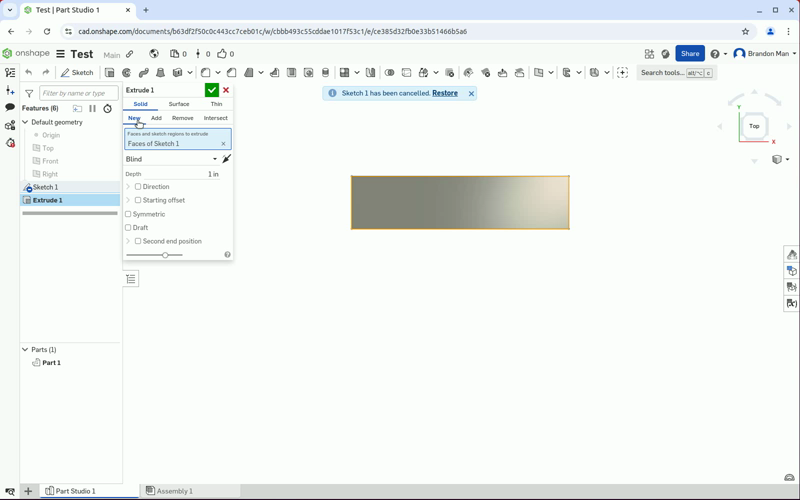
click(137, 120)
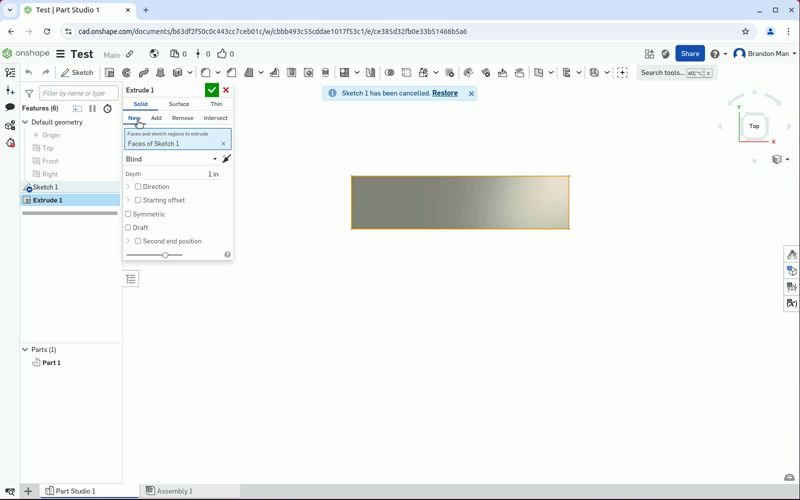
key(tab, 4)
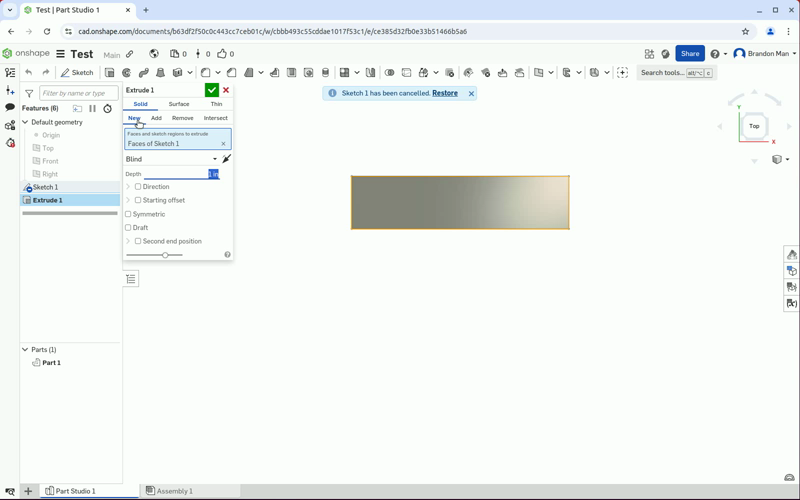
text(1.204)
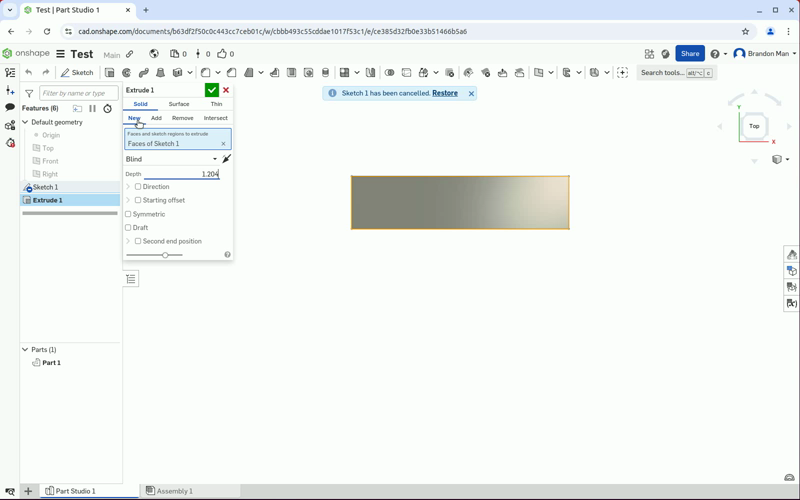
key(enter)
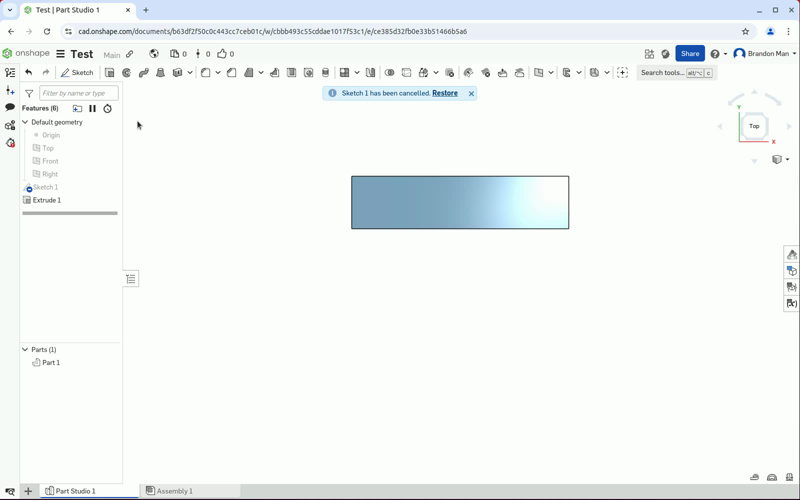
key(shift+h)
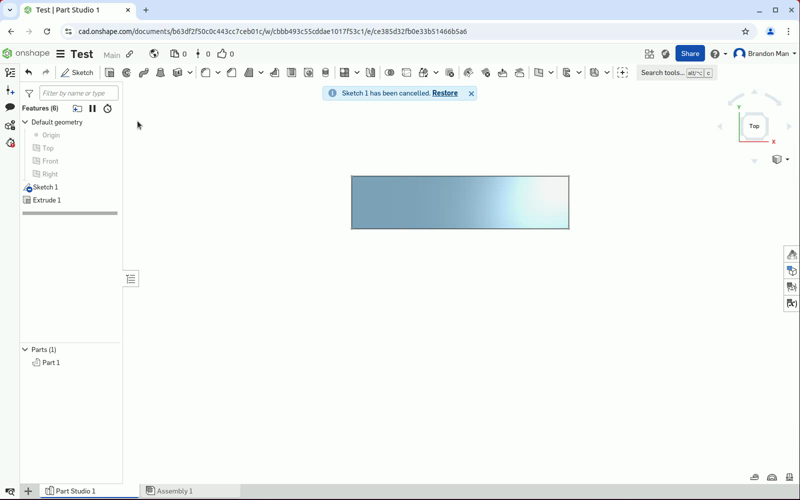
key(shift+h)
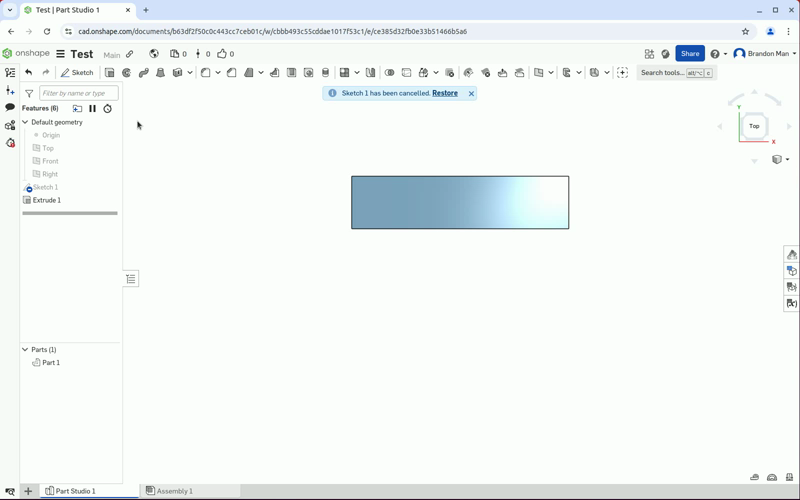
mouse_move(73, 189)
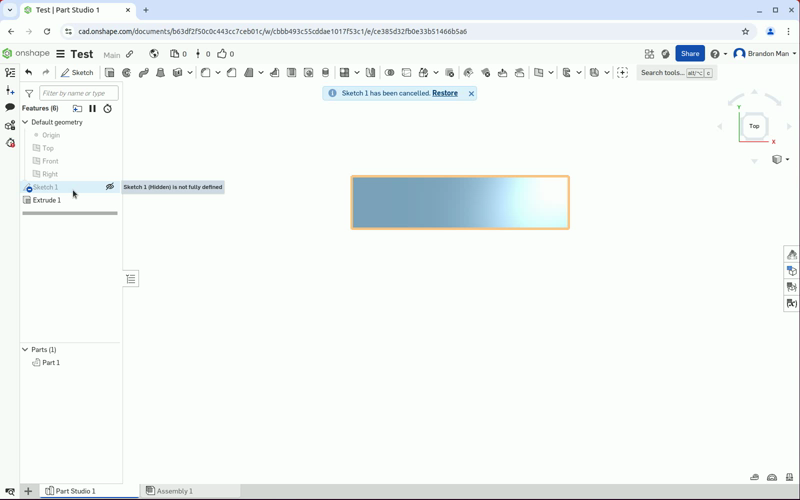
click(73, 189)
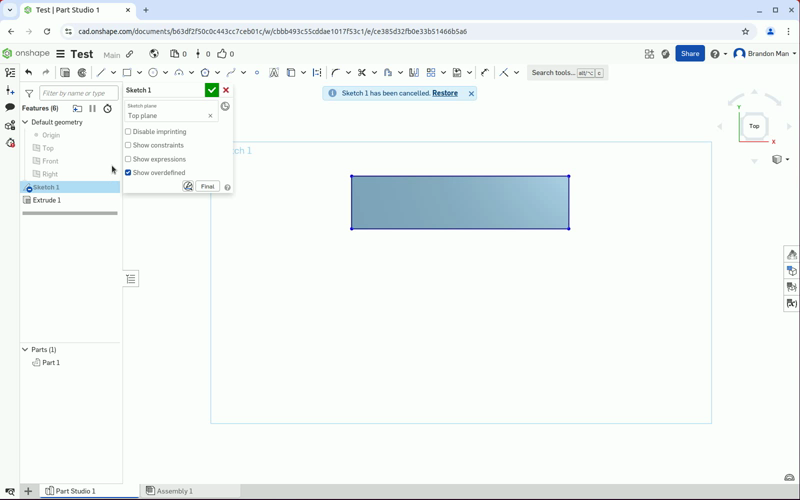
mouse_move(229, 92)
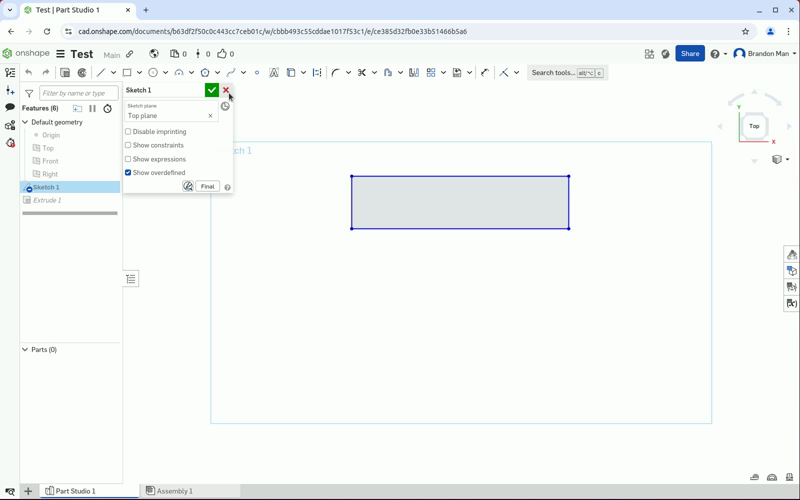
click(229, 92)
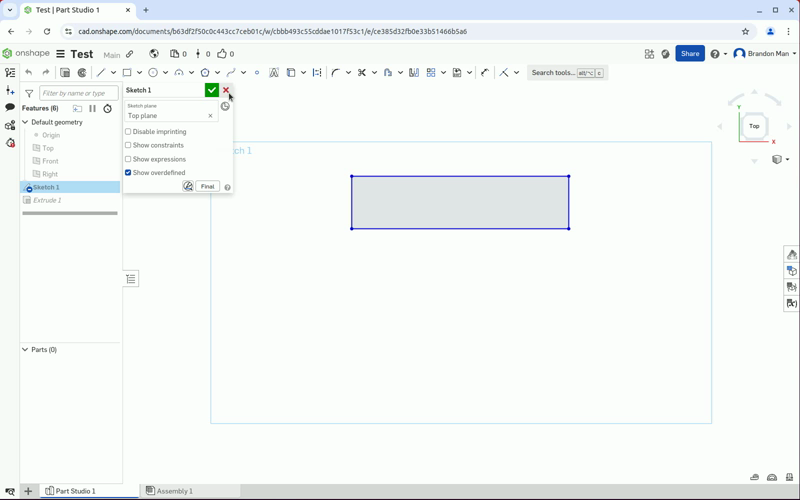
key(shift+s)
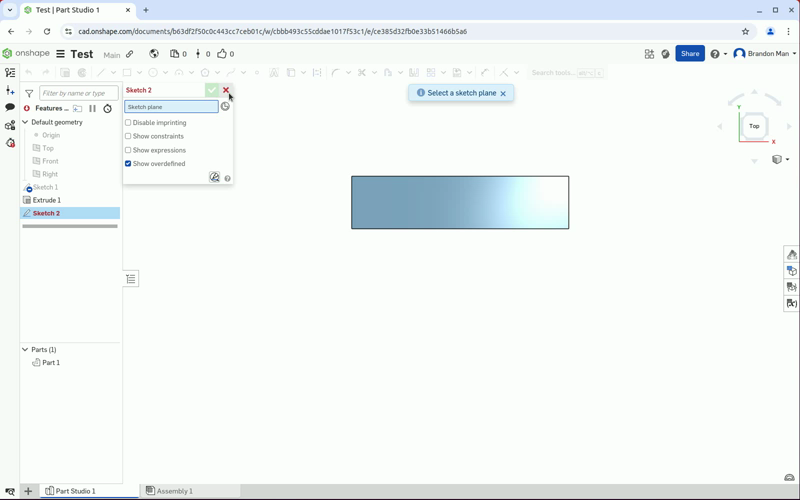
mouse_move(73, 150)
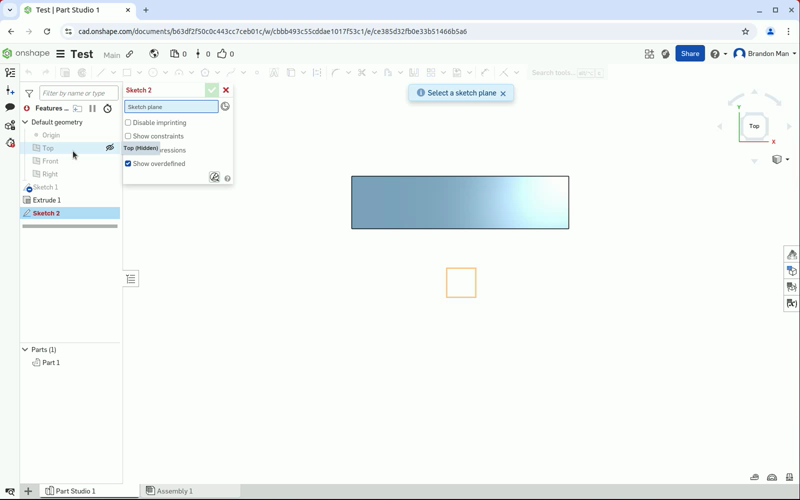
click(73, 150)
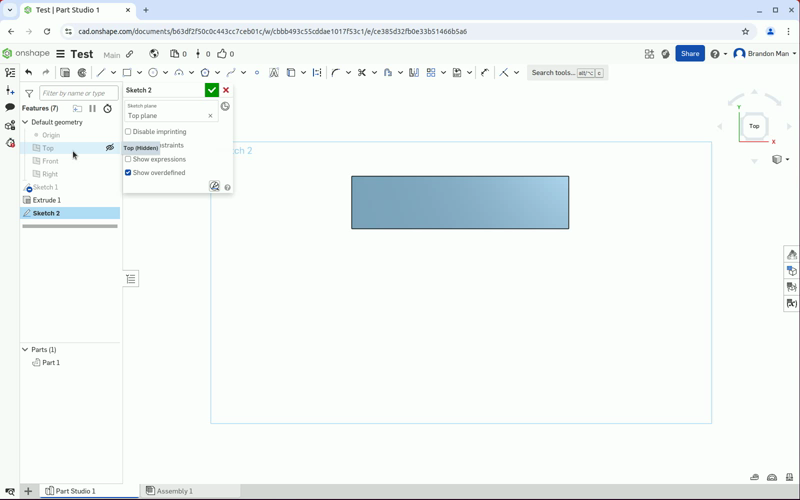
mouse_move(73, 352)
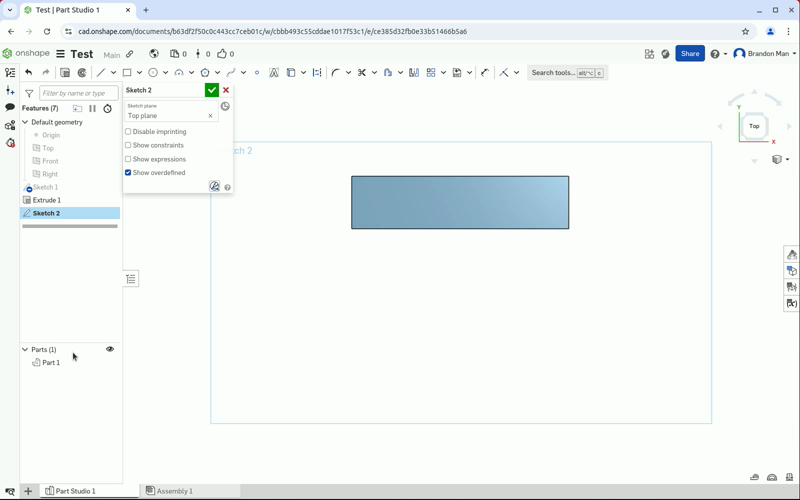
key(y)
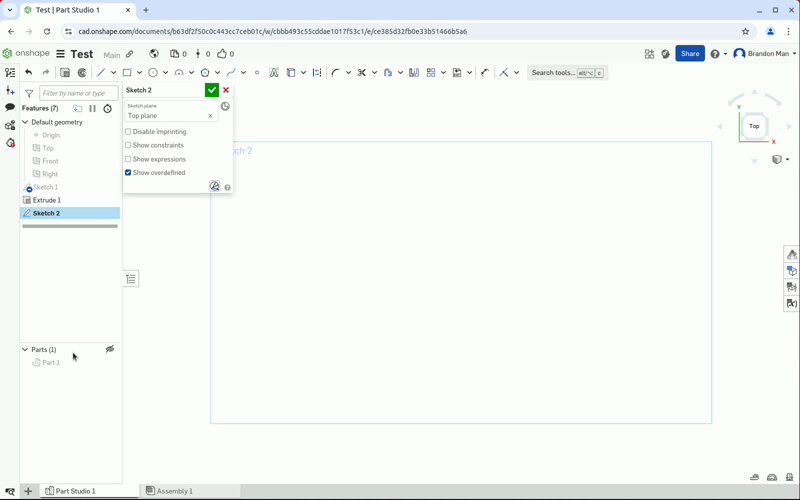
key(l)
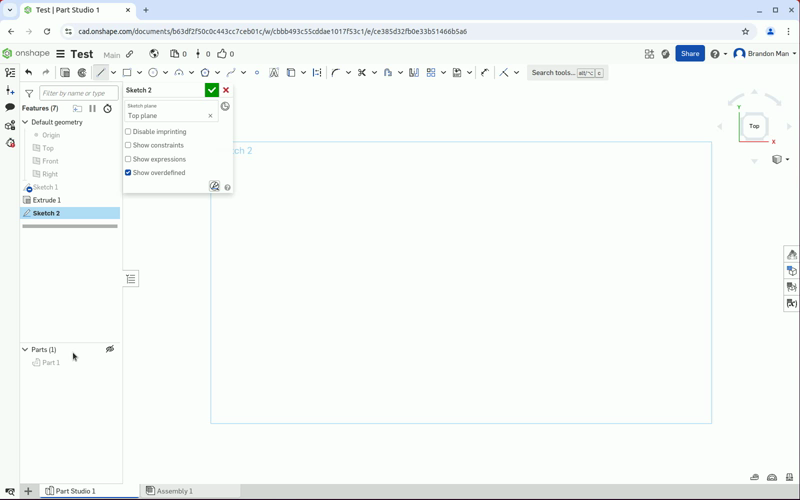
key_down(shift)
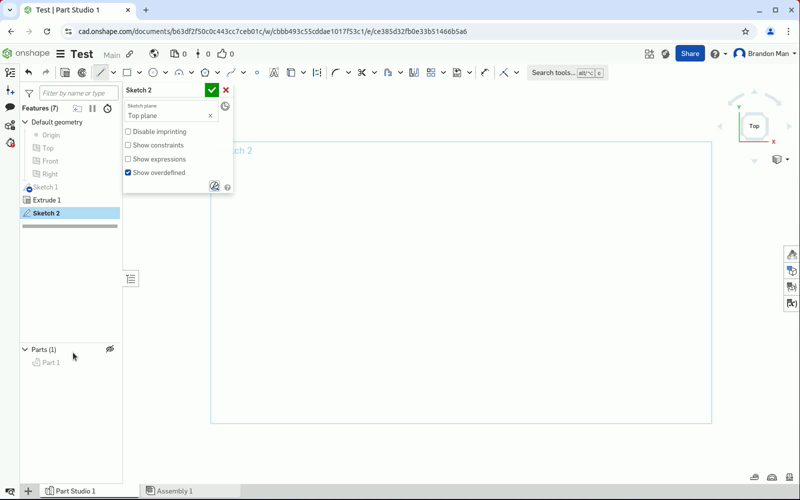
mouse_move(351, 389)
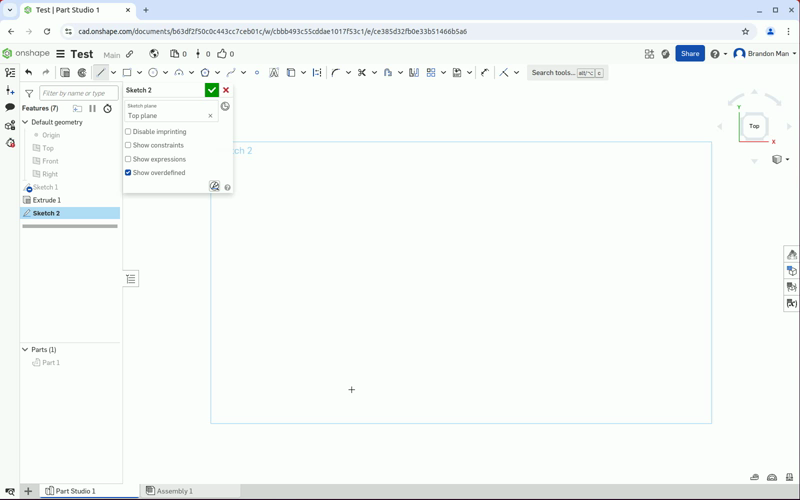
click(351, 389)
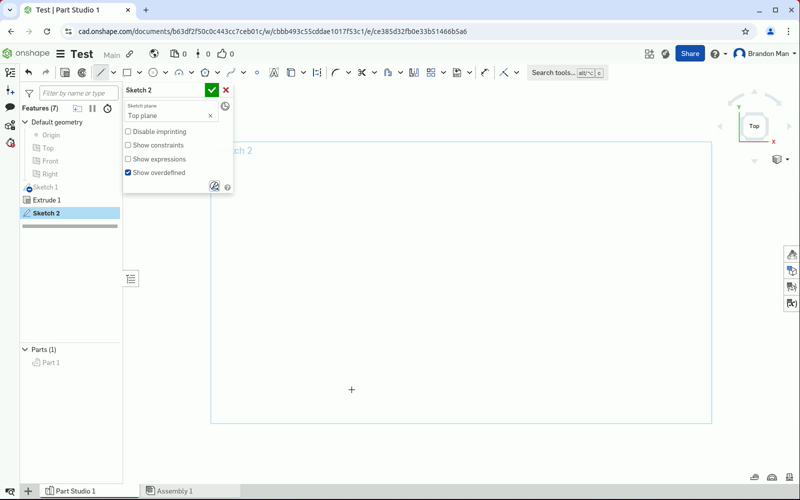
key_up(shift)
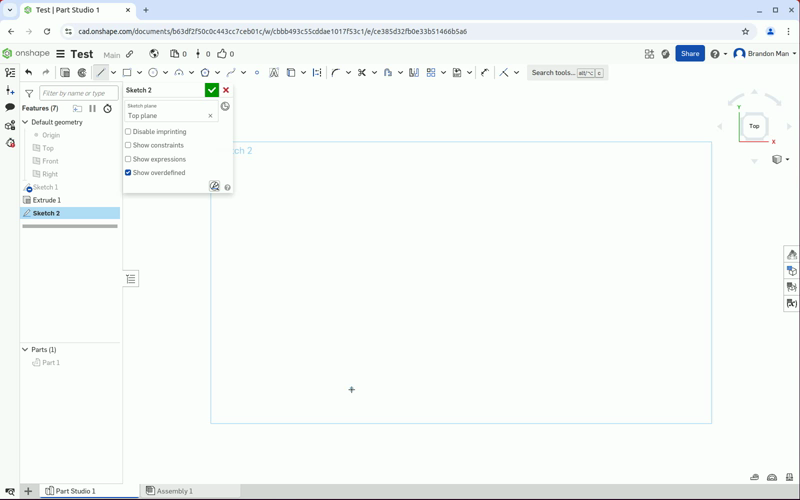
key_down(shift)
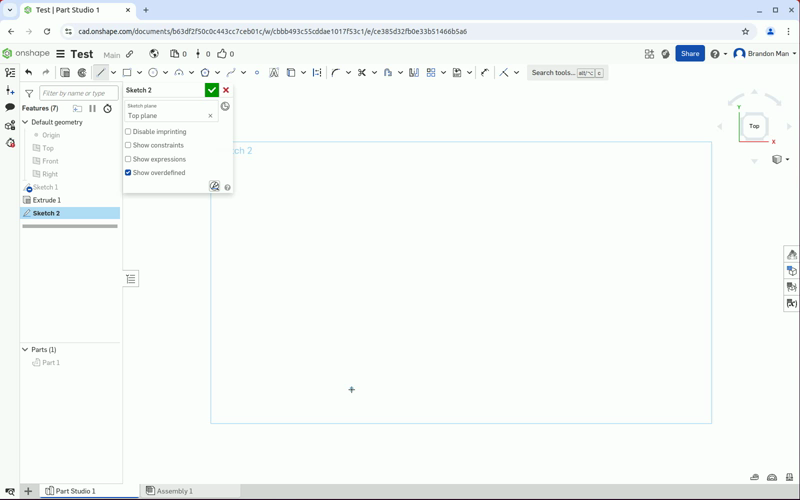
mouse_move(568, 389)
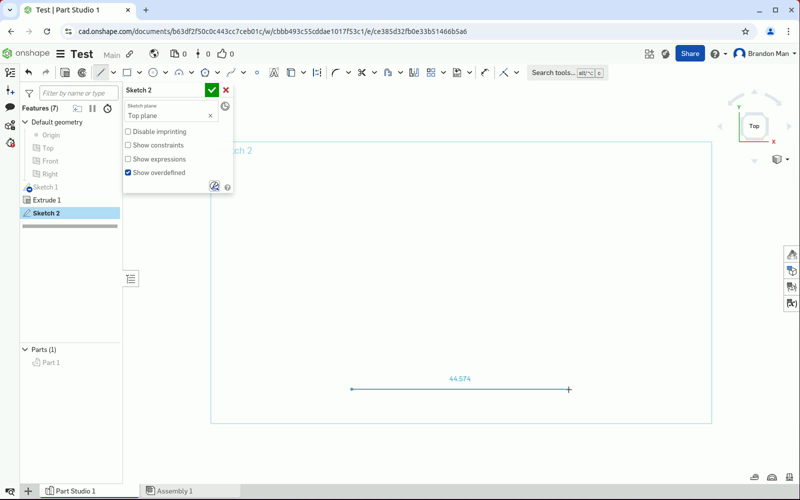
click(568, 389)
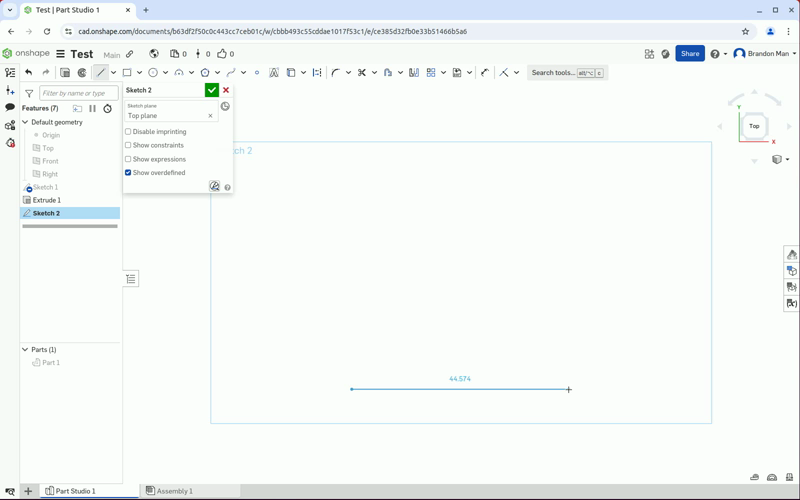
key_up(shift)
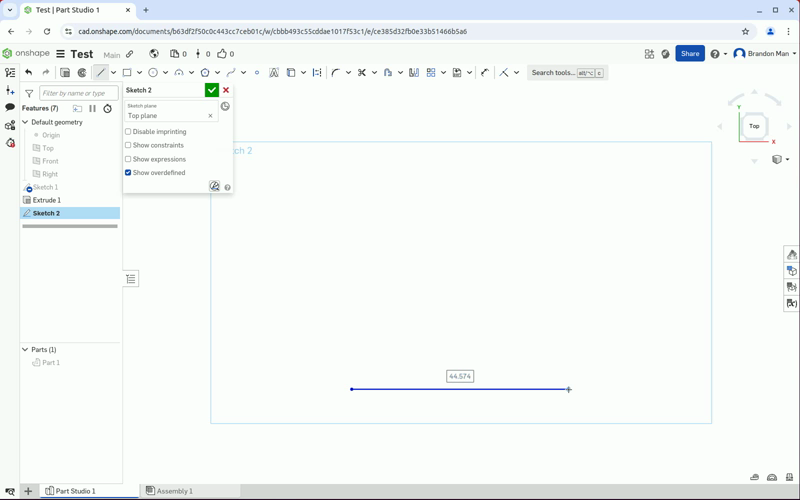
key_down(shift)
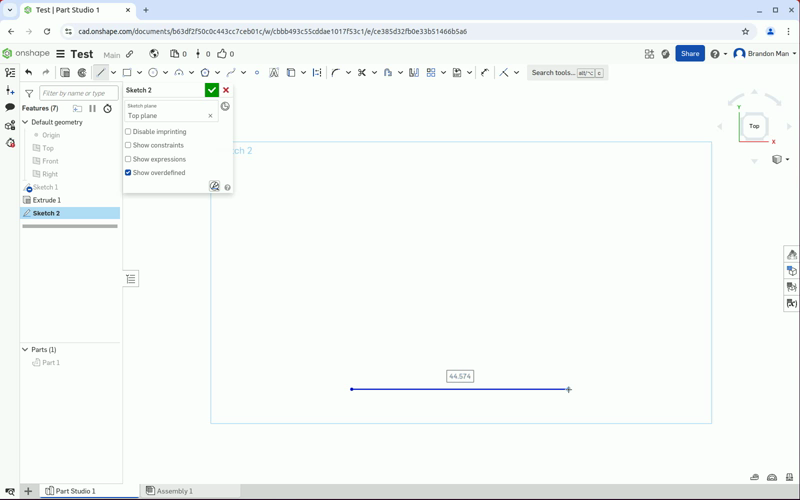
mouse_move(568, 229)
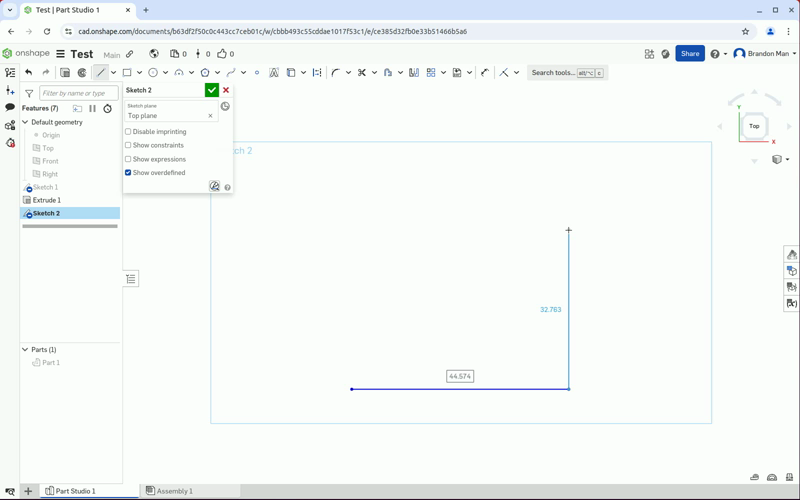
click(568, 229)
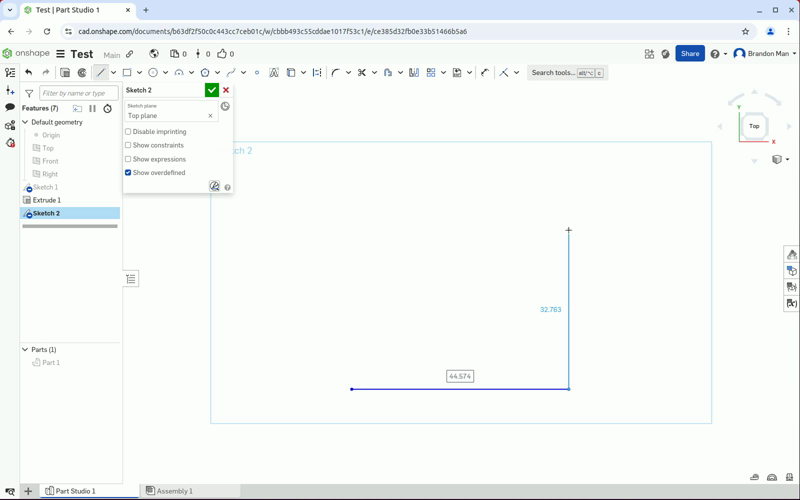
key_up(shift)
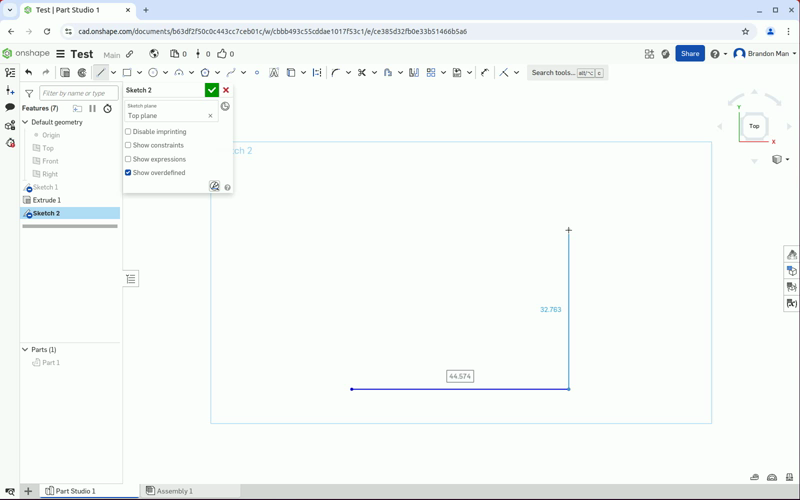
key_down(shift)
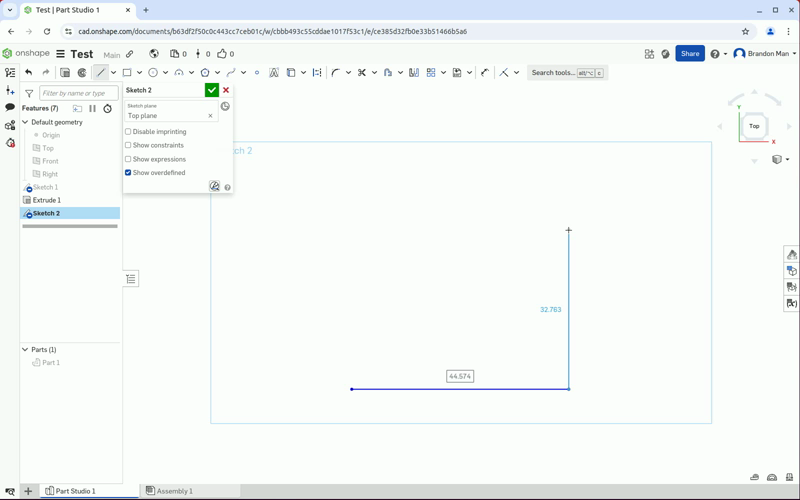
mouse_move(351, 229)
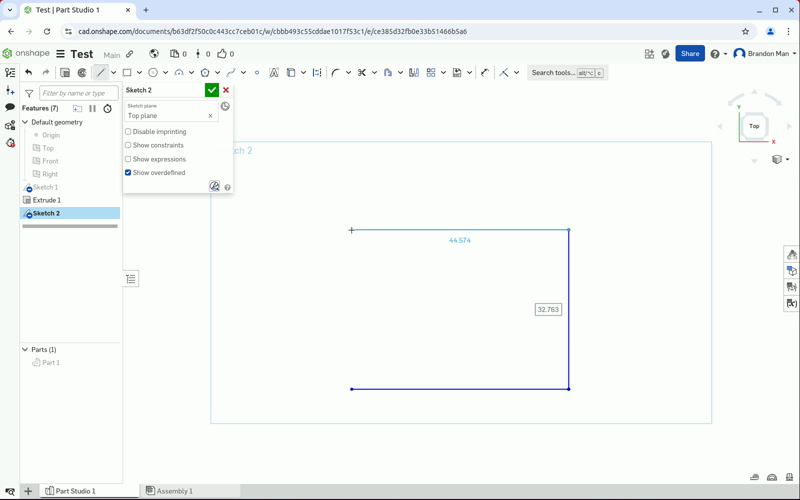
click(351, 229)
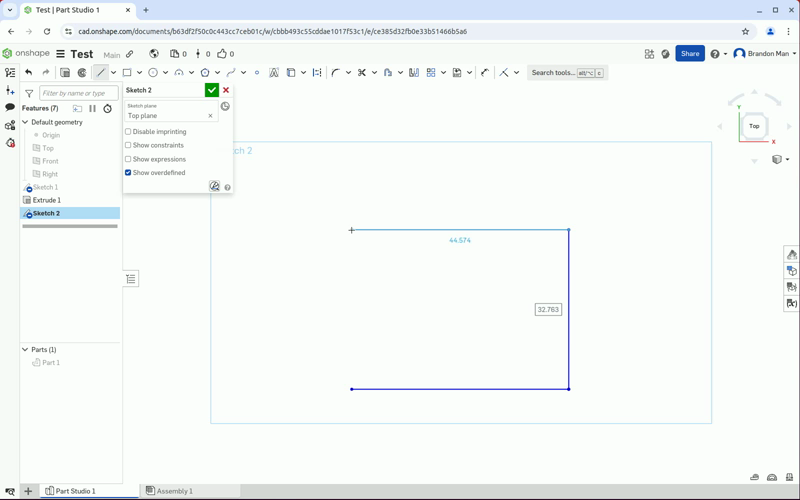
key_up(shift)
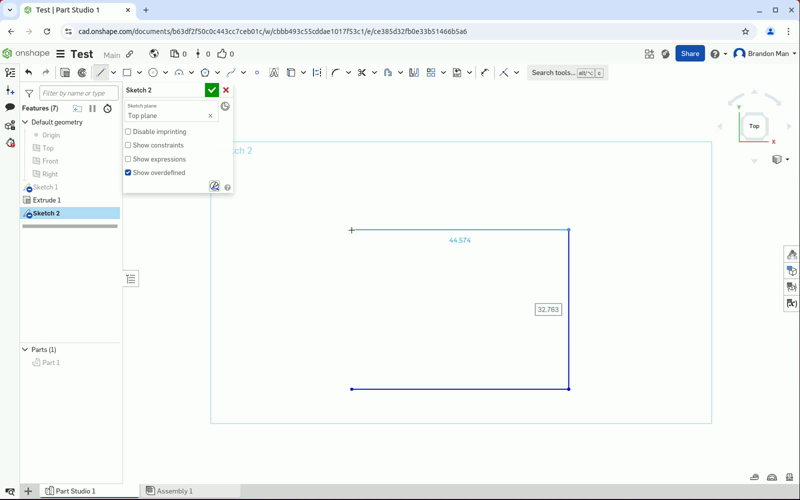
key_down(shift)
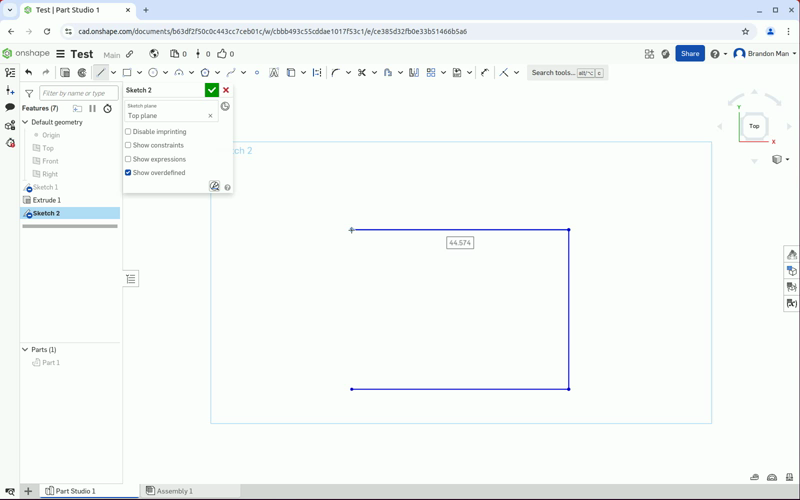
mouse_move(351, 389)
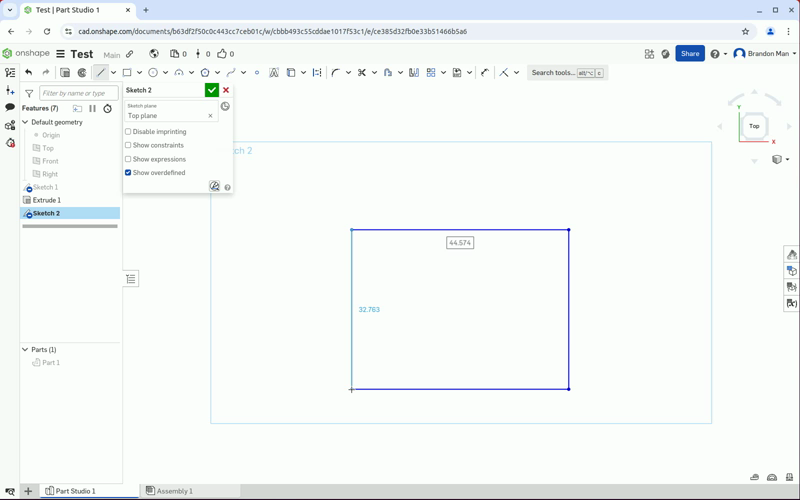
key_up(shift)
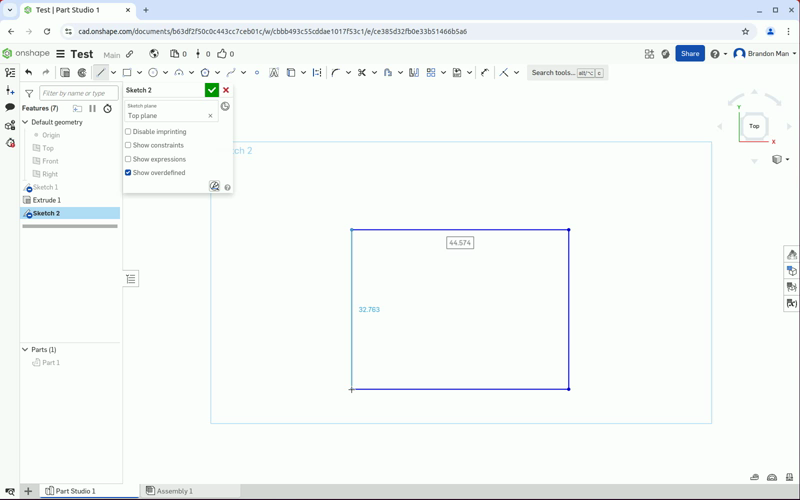
click(351, 389)
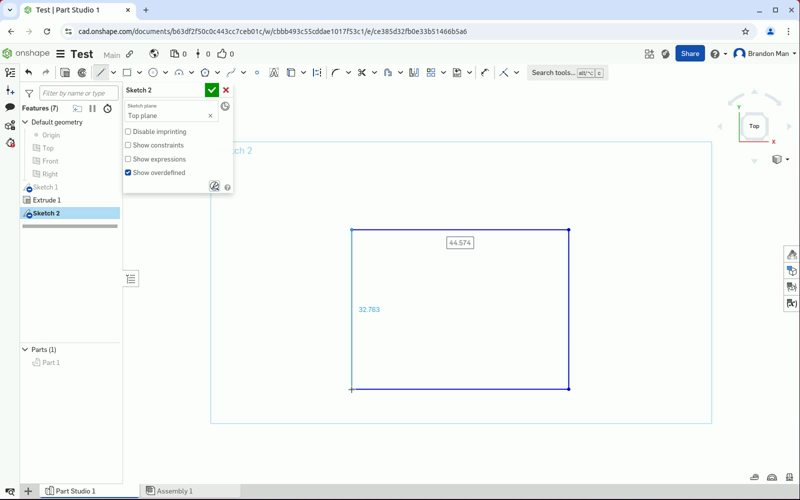
key(esc)
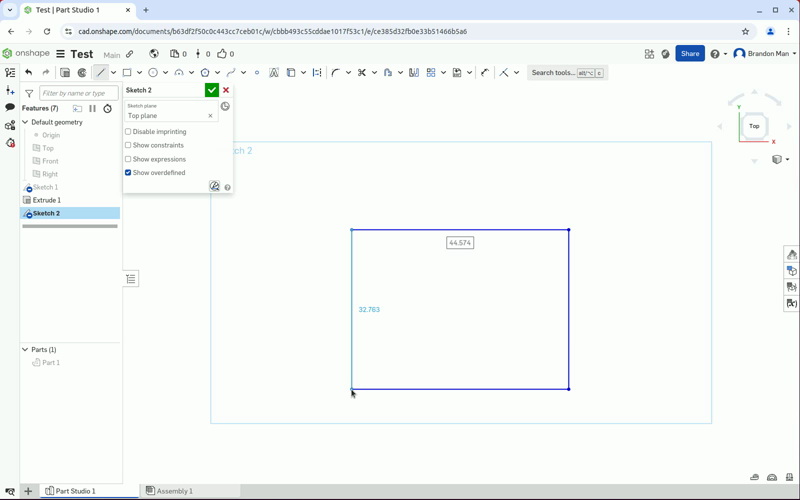
mouse_move(376, 297)
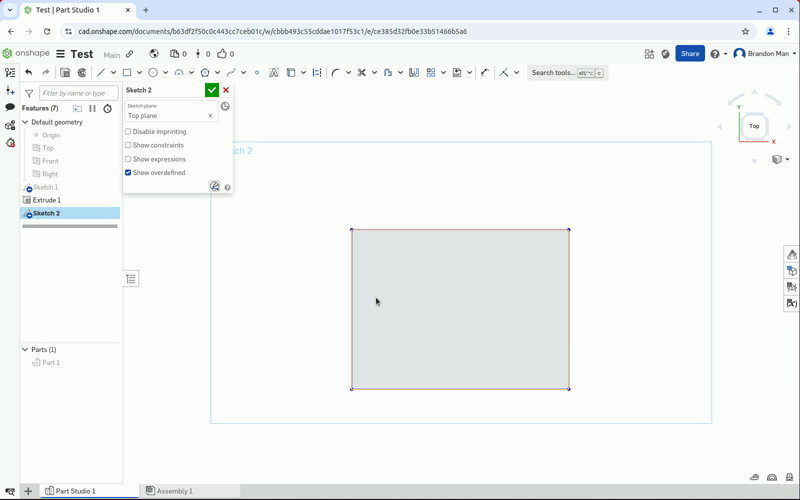
click(376, 297)
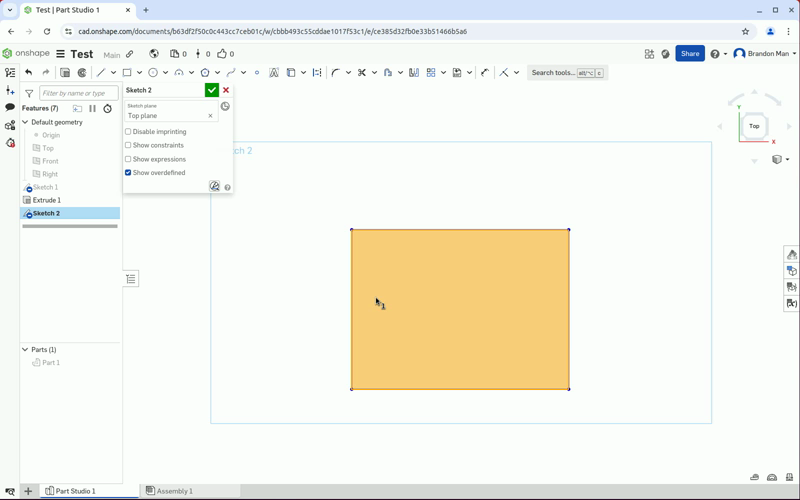
mouse_move(73, 352)
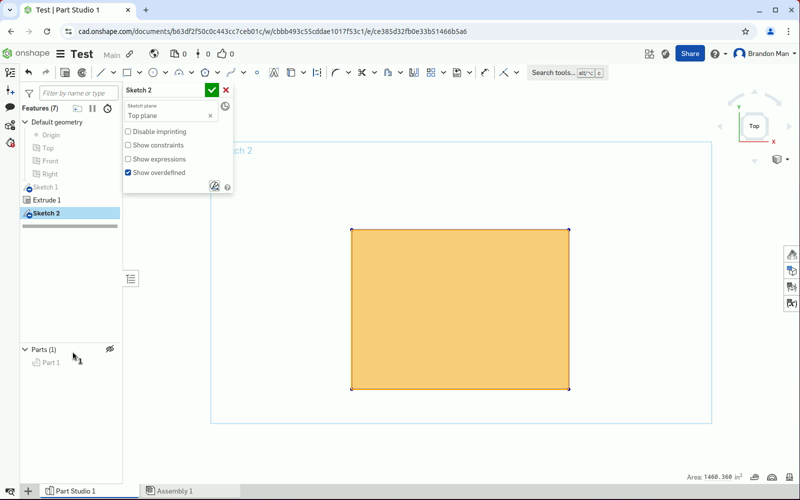
key(shift+y)
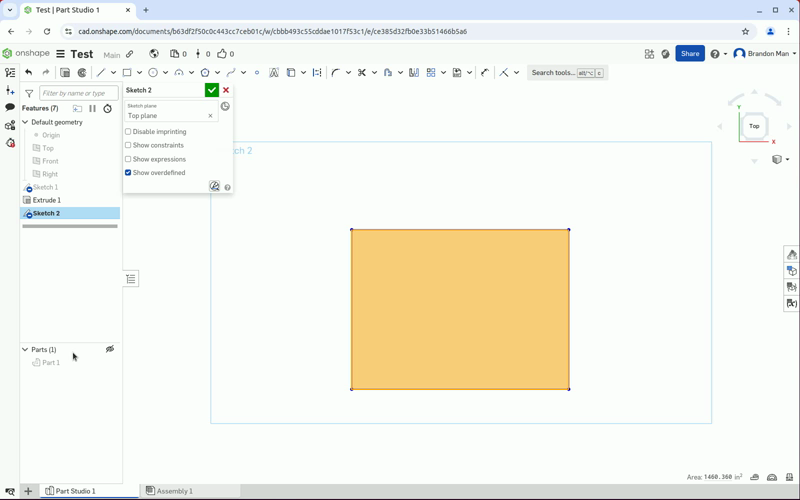
key(shift+e)
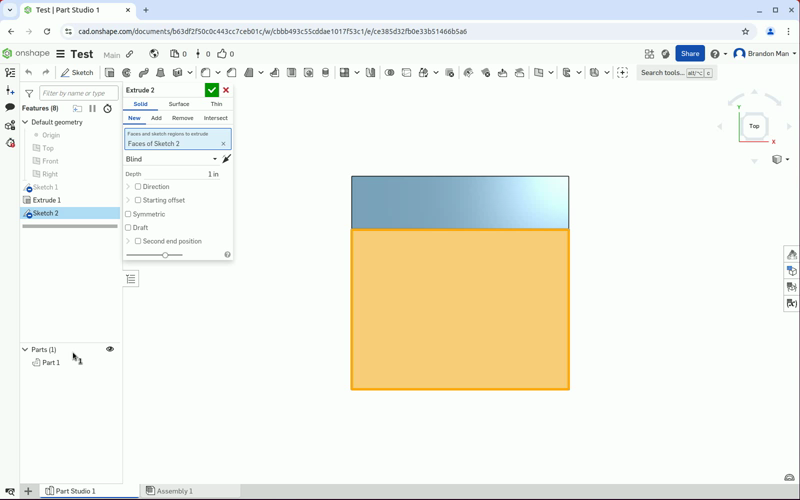
mouse_move(143, 106)
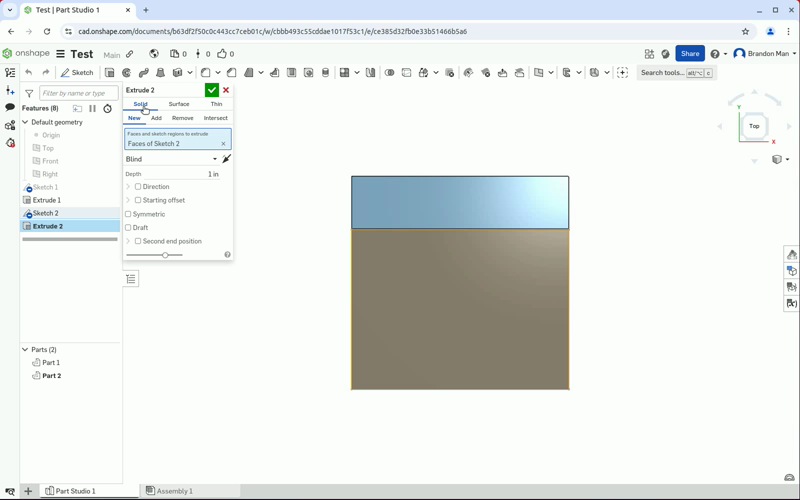
click(143, 106)
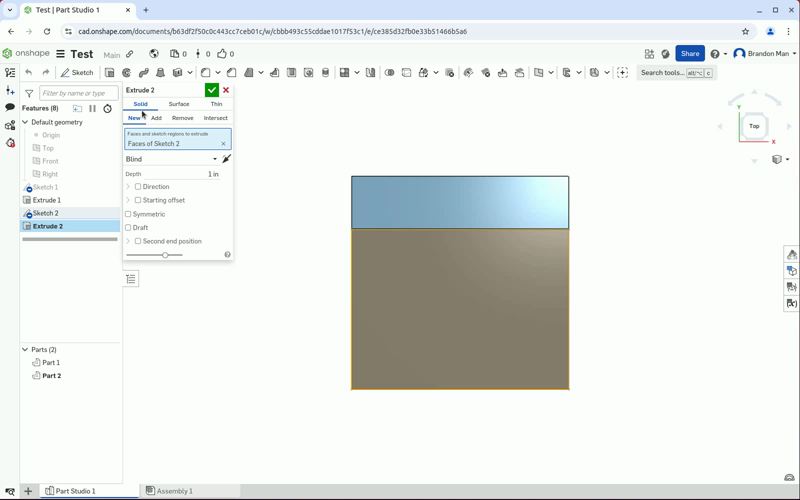
mouse_move(137, 120)
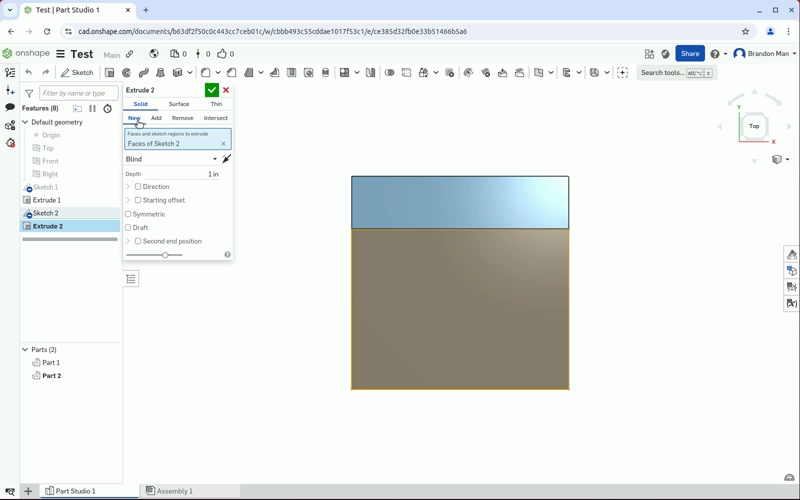
click(137, 120)
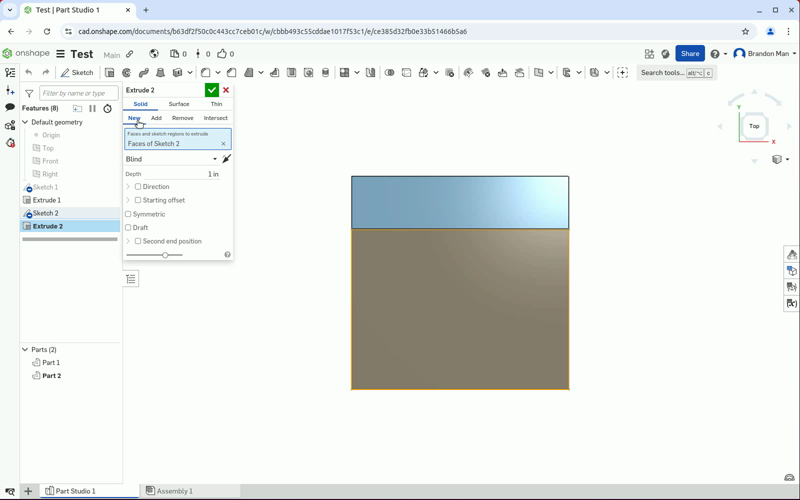
key(tab, 4)
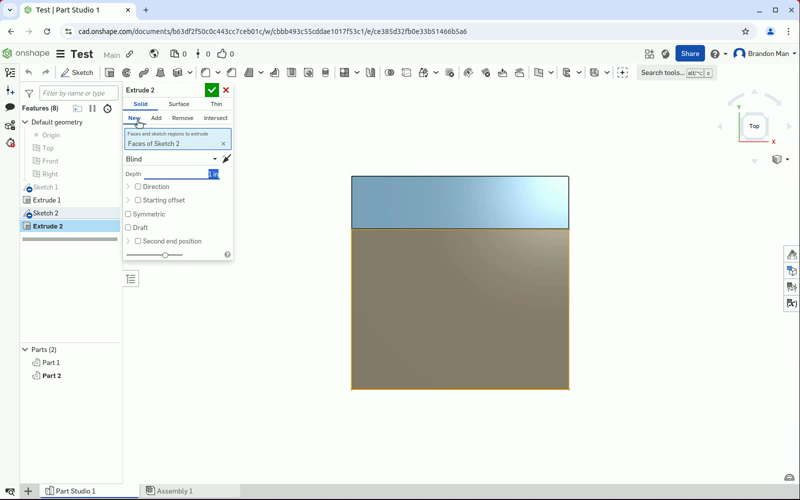
text(13.48)
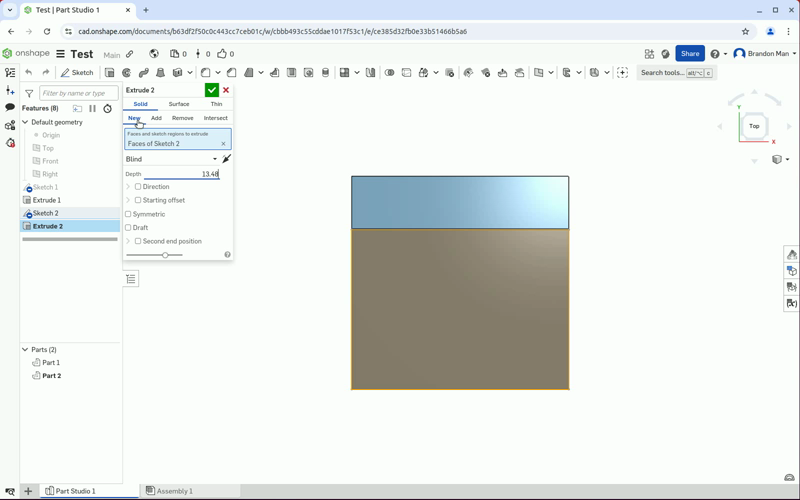
key(enter)
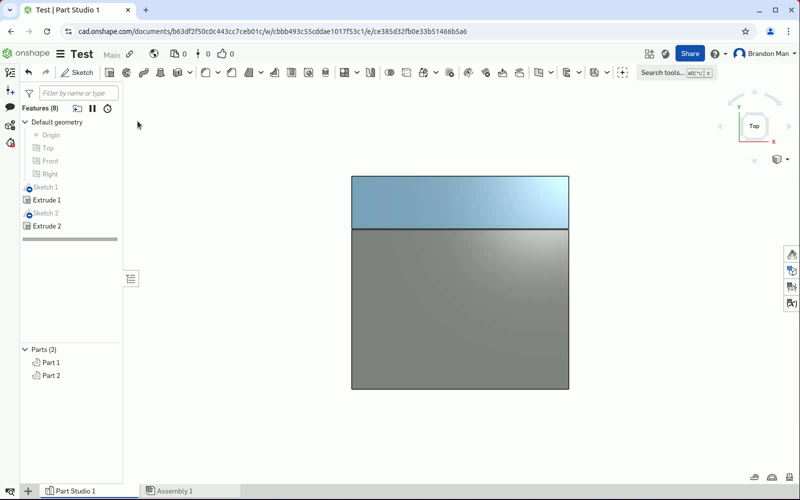
key(shift+h)
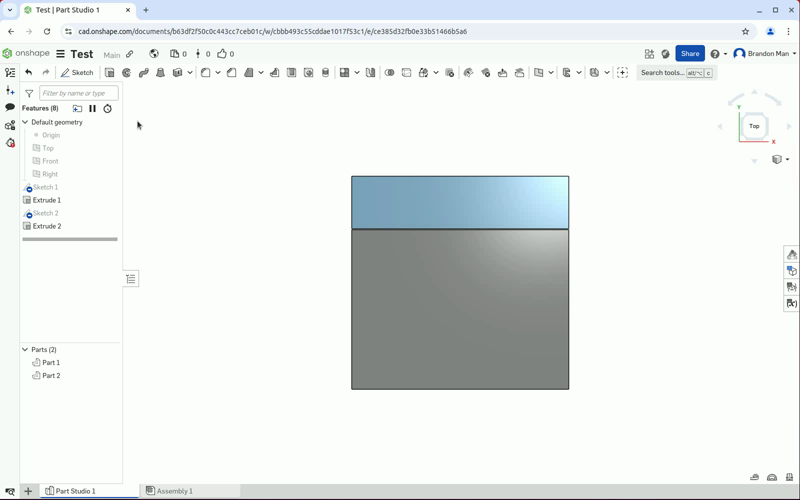
key(shift+h)
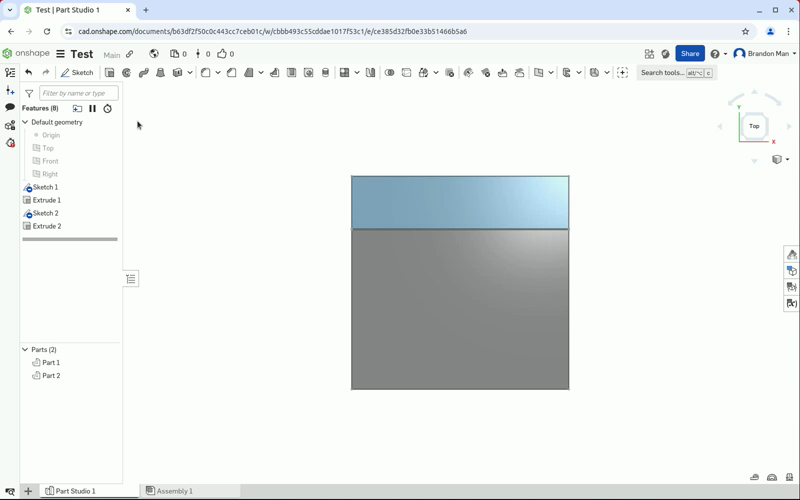
key(shift+7)
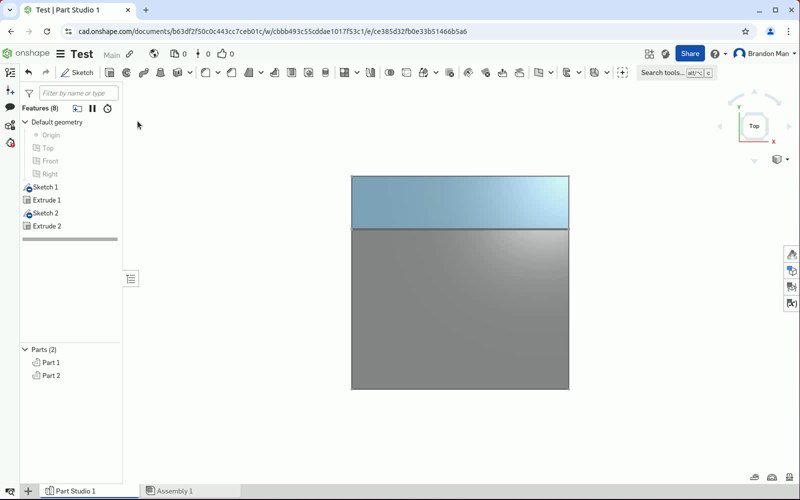
key(up, 3)
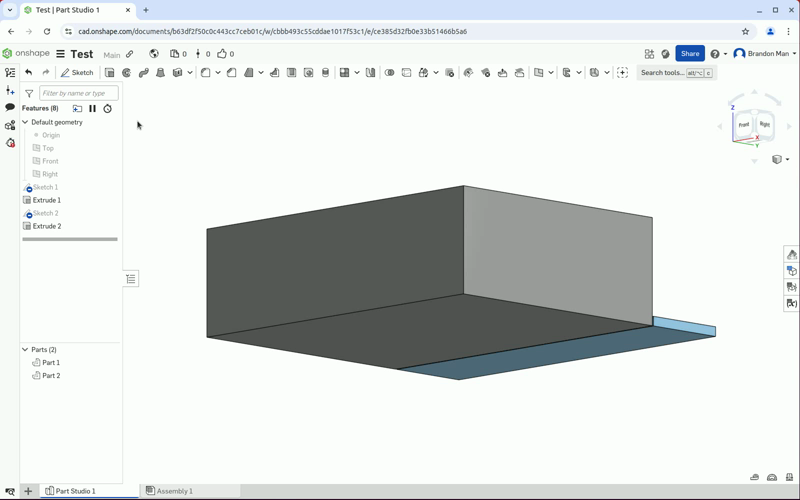
key(left, 3)
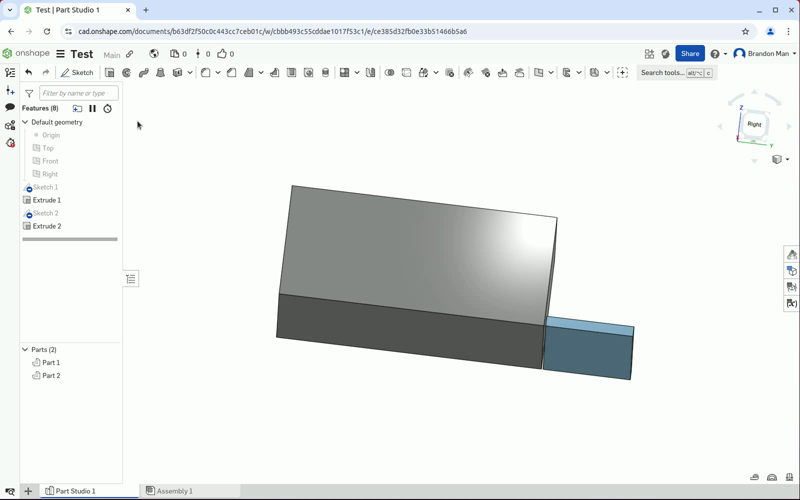
key(right, 3)
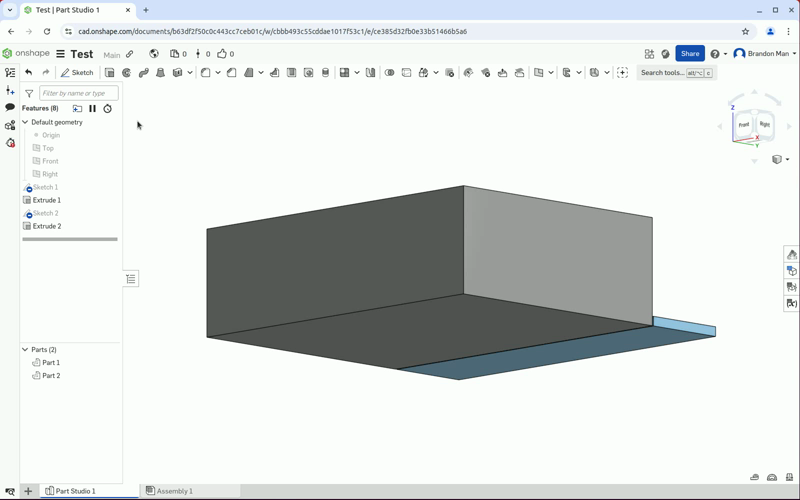
key(down, 3)
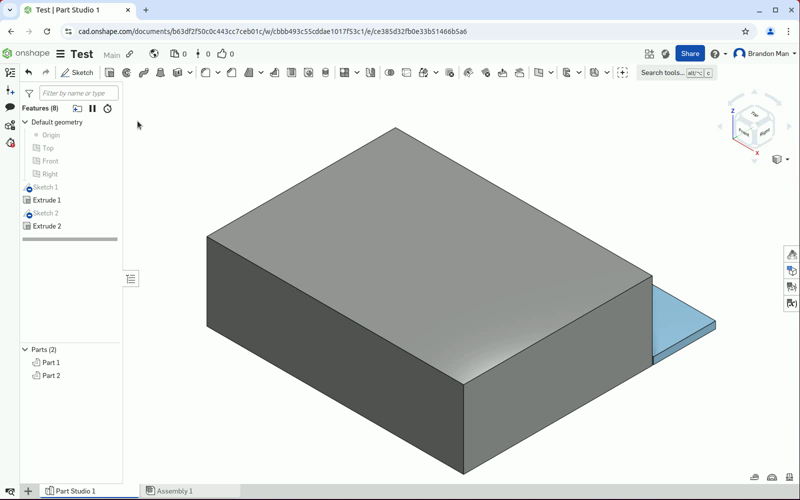
mouse_move(73, 189)
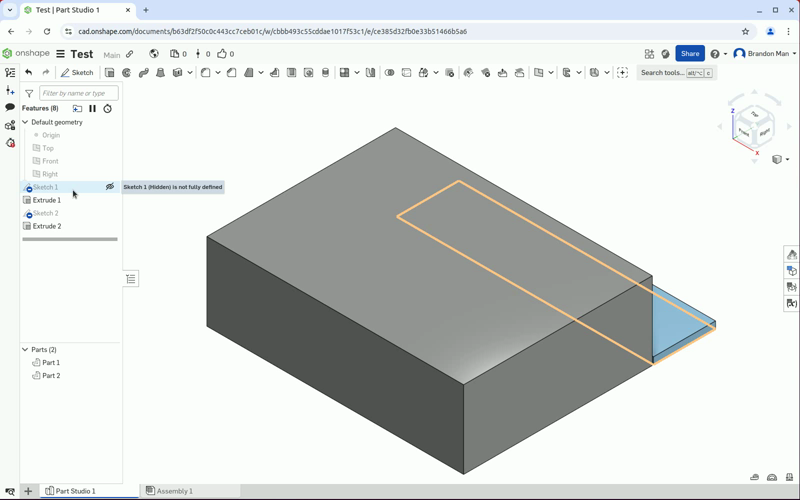
click(73, 189)